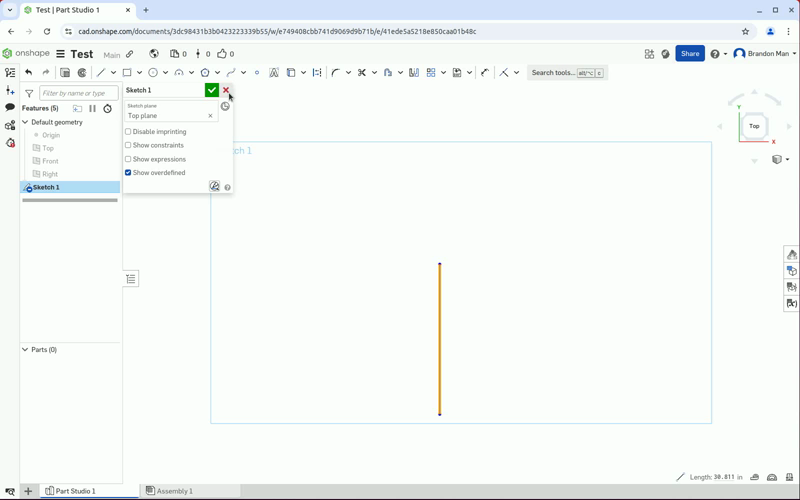
key(shift+h)
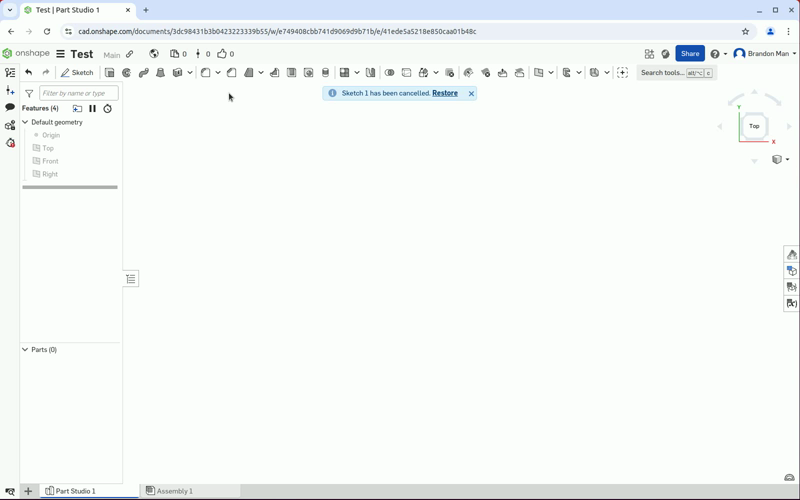
mouse_move(73, 352)
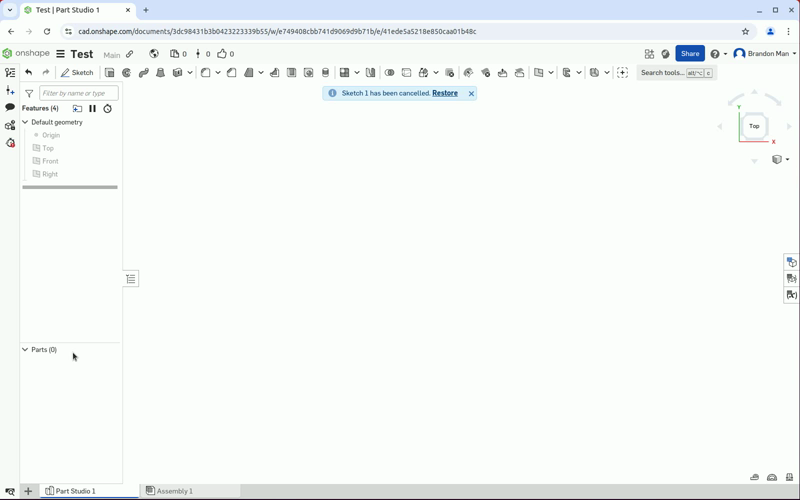
key(y)
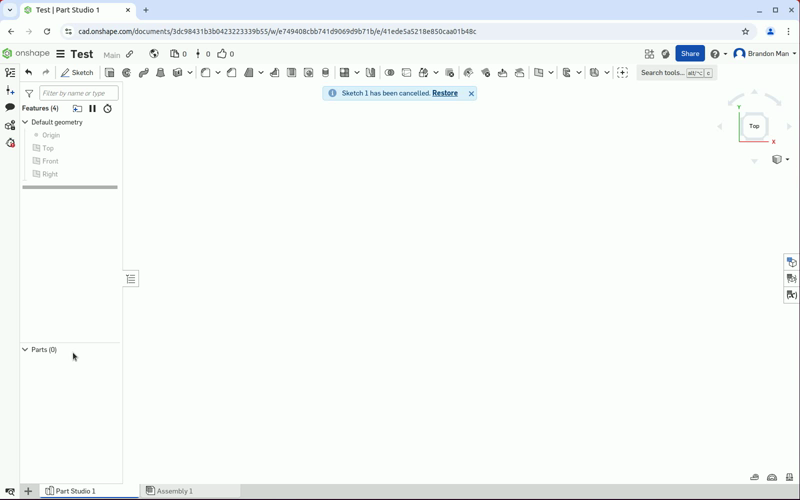
key(shift+p)
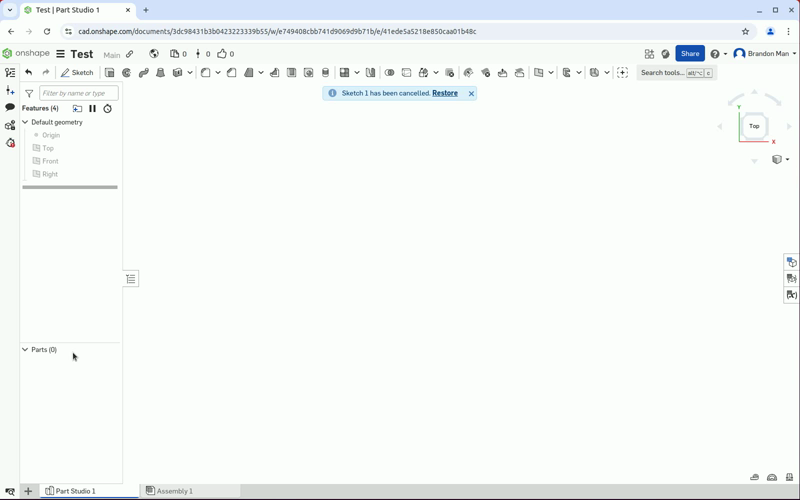
key(space)
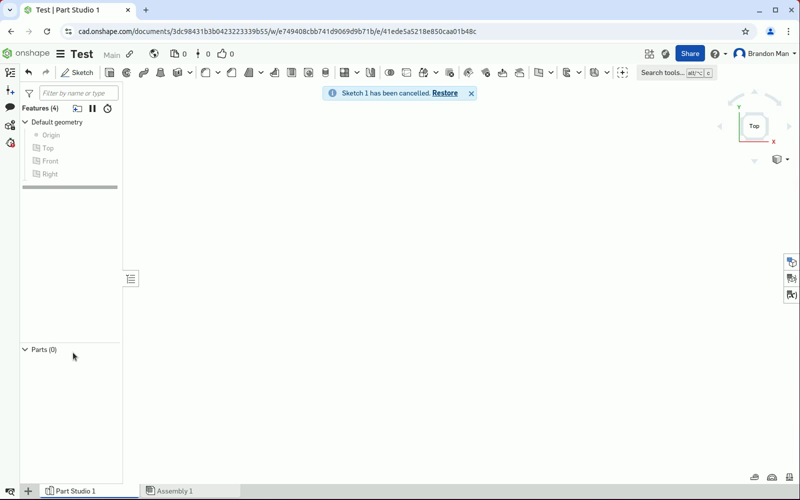
key_down(shift)
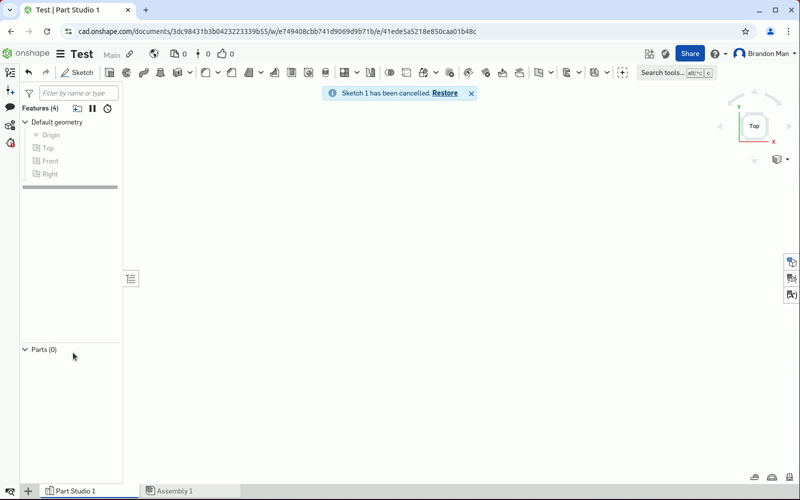
key(up)
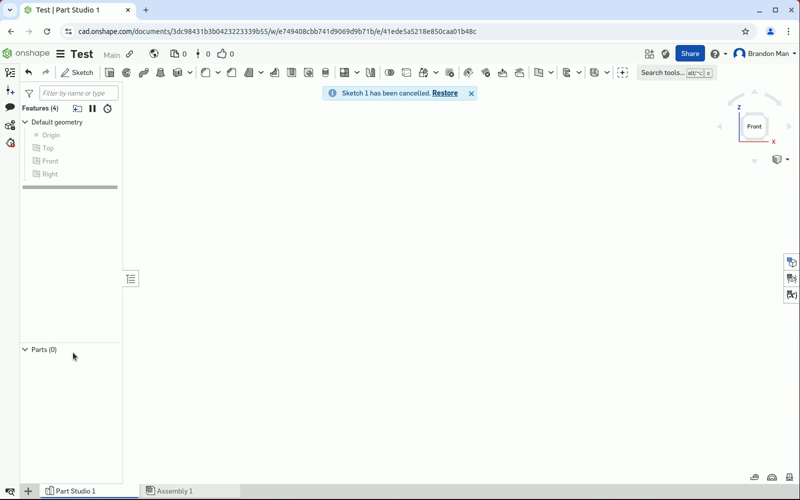
key_up(shift)
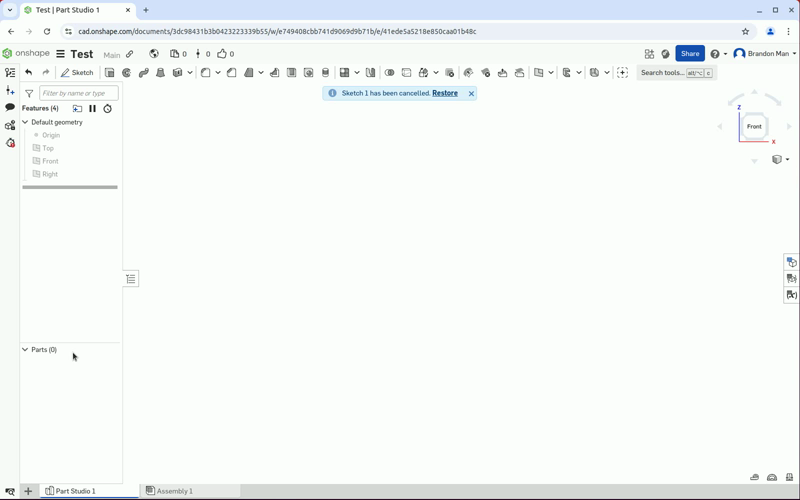
mouse_move(73, 352)
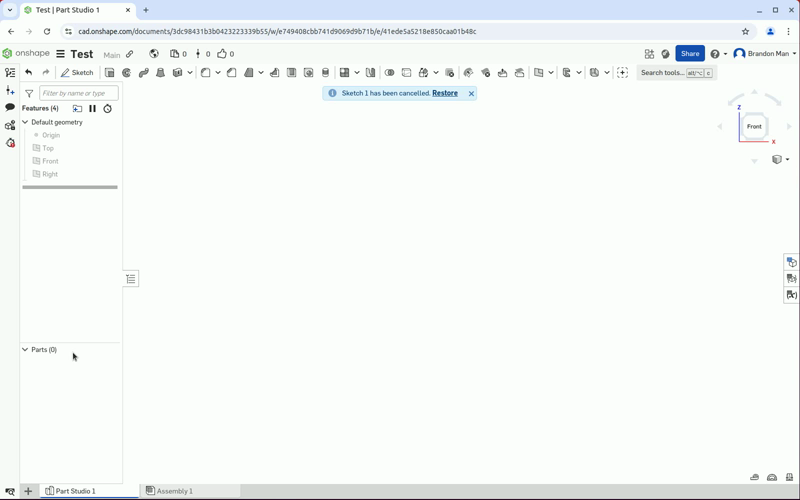
key(shift+y)
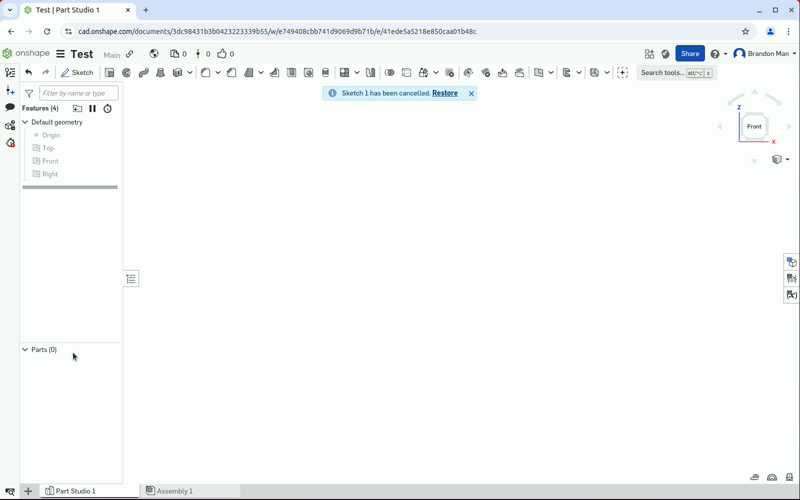
key(shift+s)
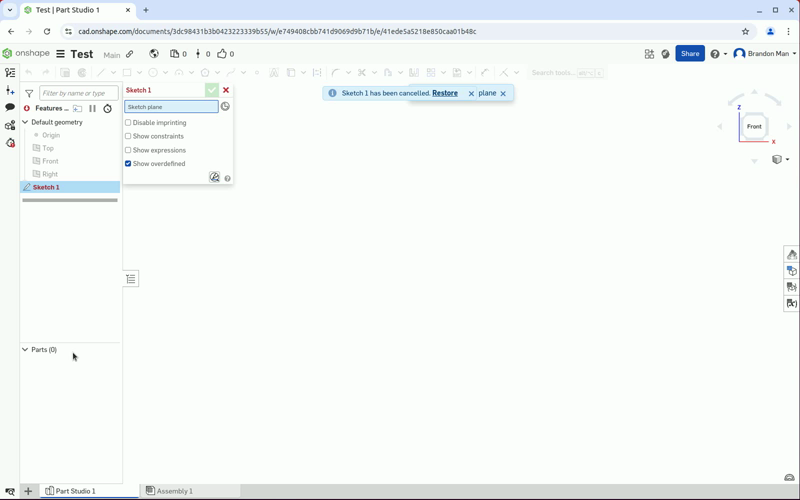
mouse_move(73, 163)
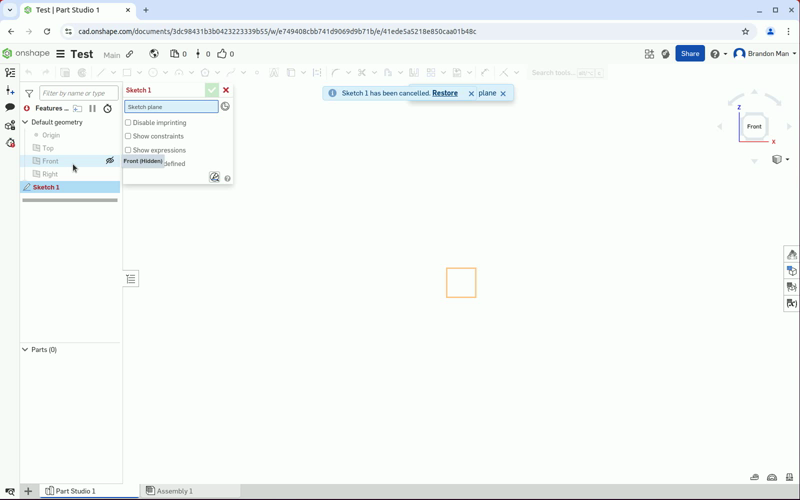
click(73, 163)
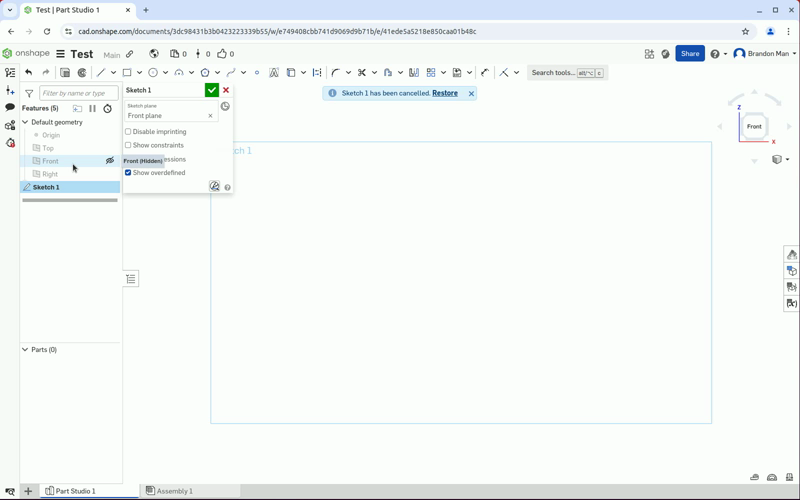
mouse_move(73, 352)
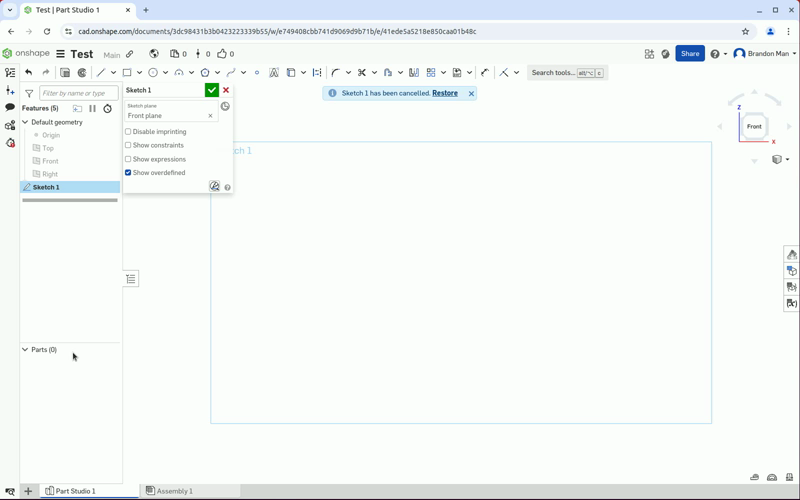
key(y)
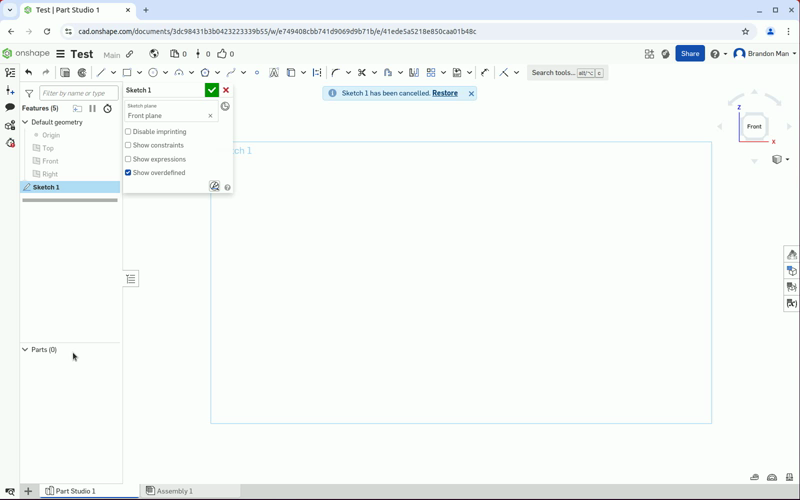
key(l)
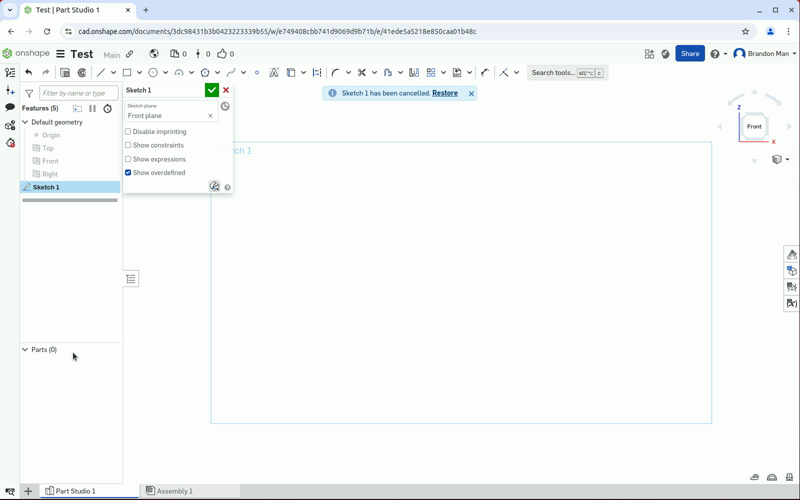
key_down(shift)
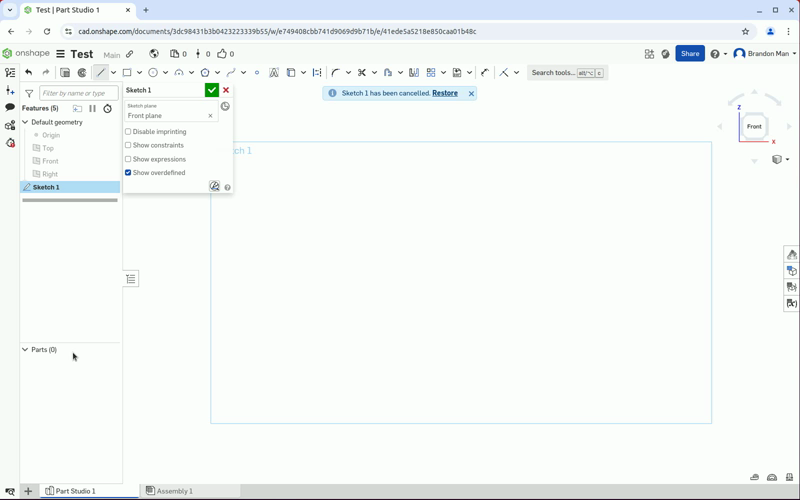
mouse_move(353, 320)
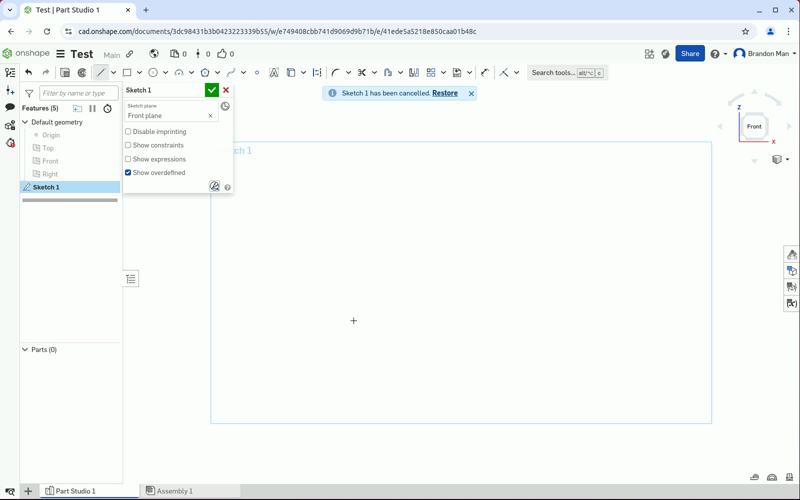
click(353, 320)
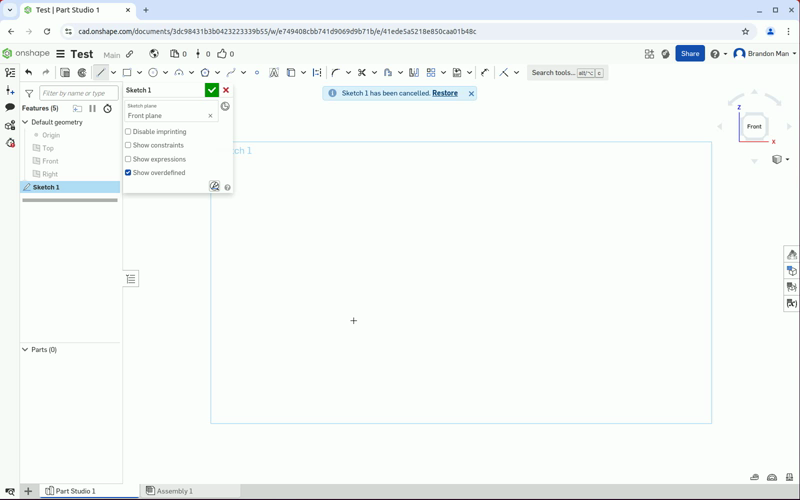
key_up(shift)
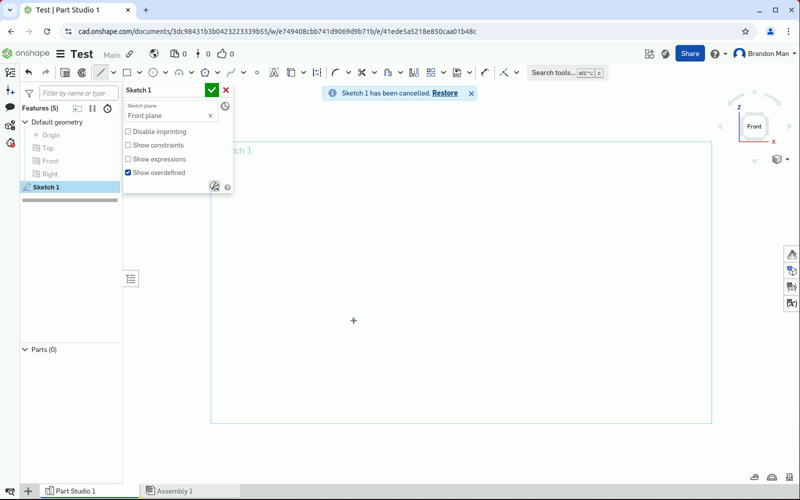
key_down(shift)
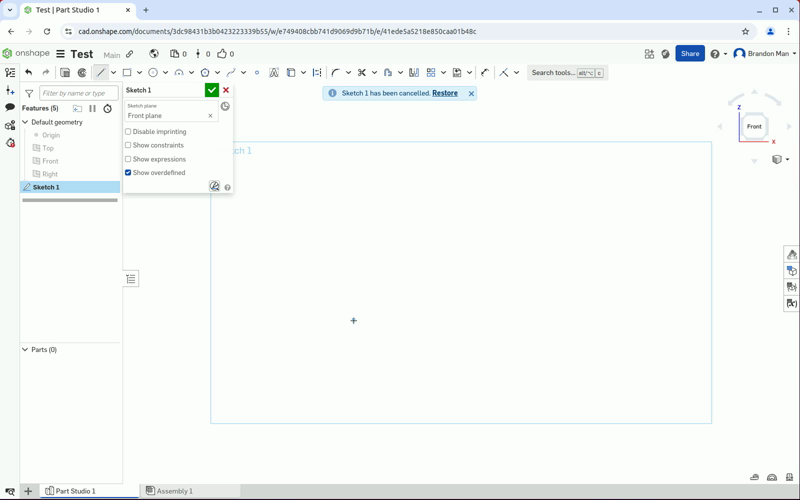
mouse_move(555, 320)
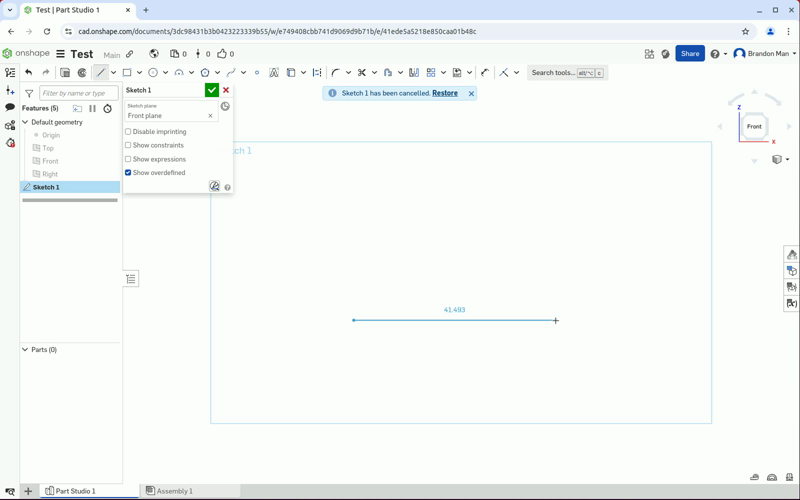
click(555, 320)
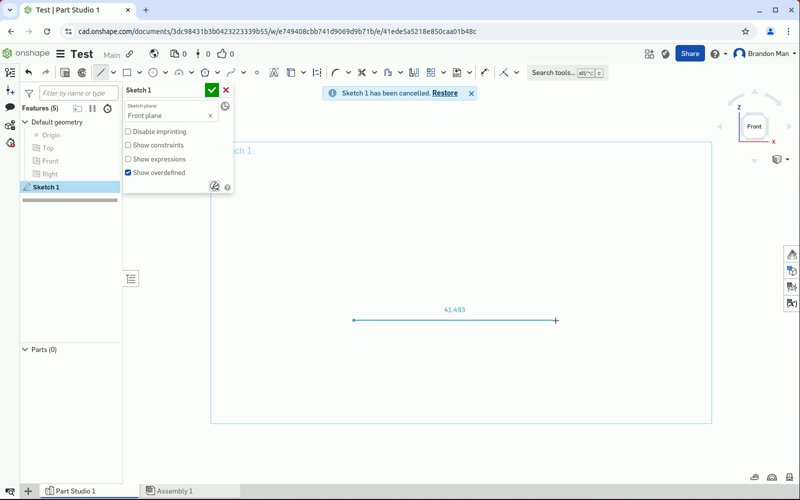
key_up(shift)
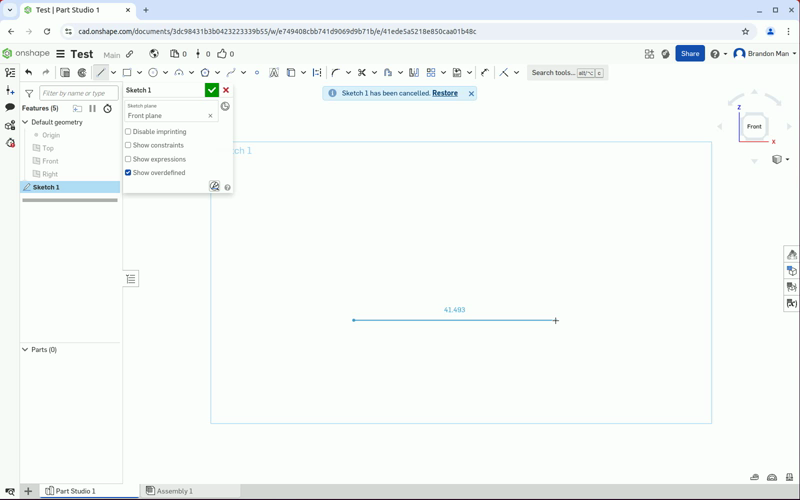
key_down(shift)
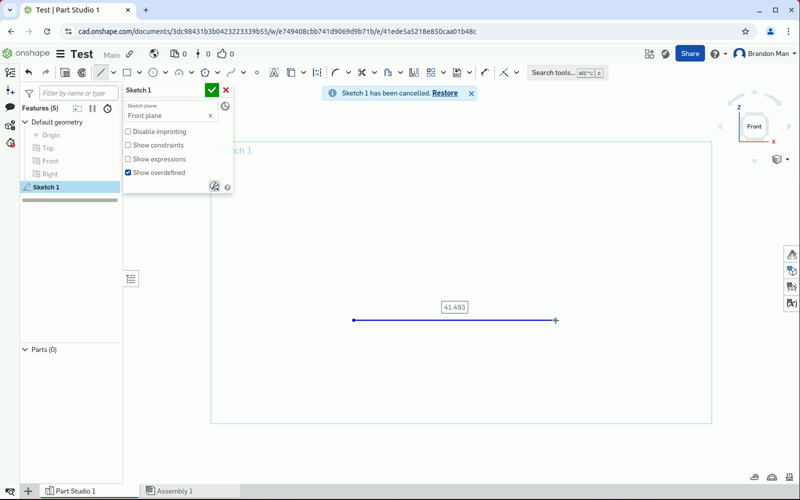
mouse_move(585, 320)
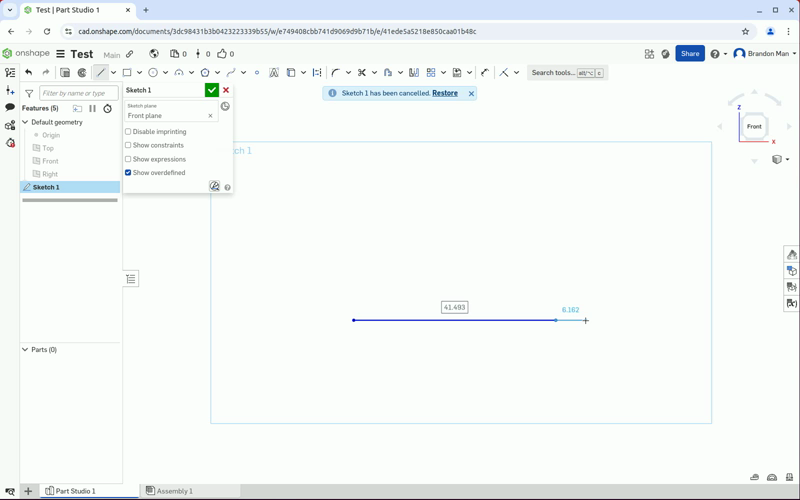
mouse_move(555, 294)
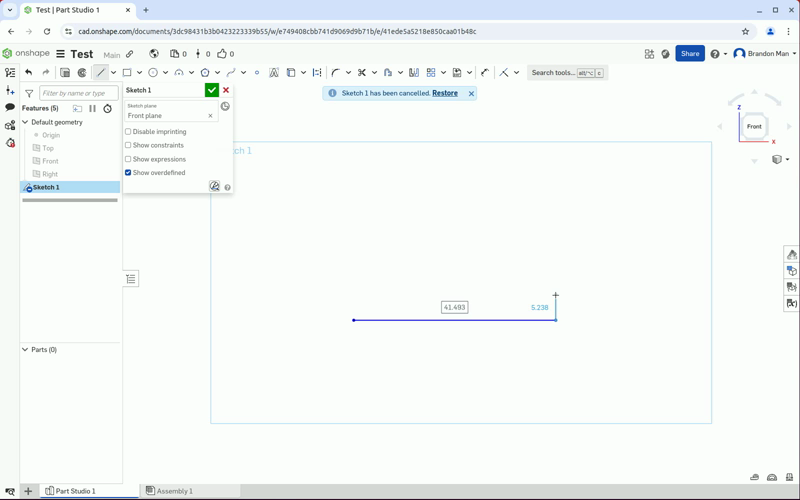
click(555, 294)
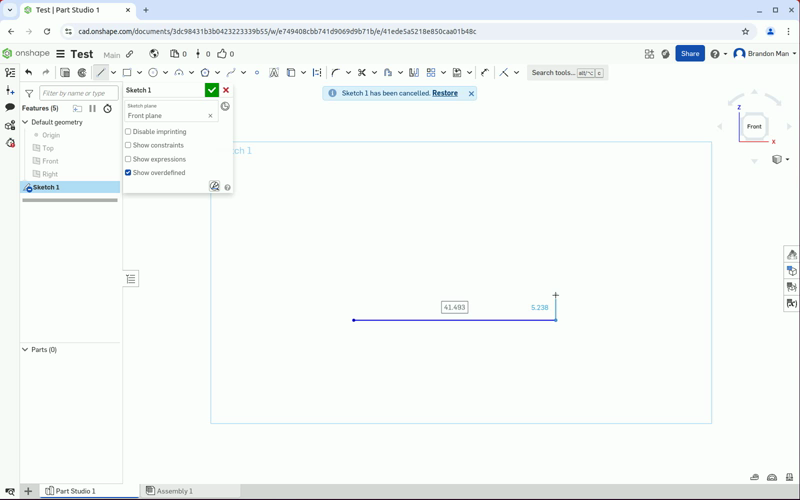
key_up(shift)
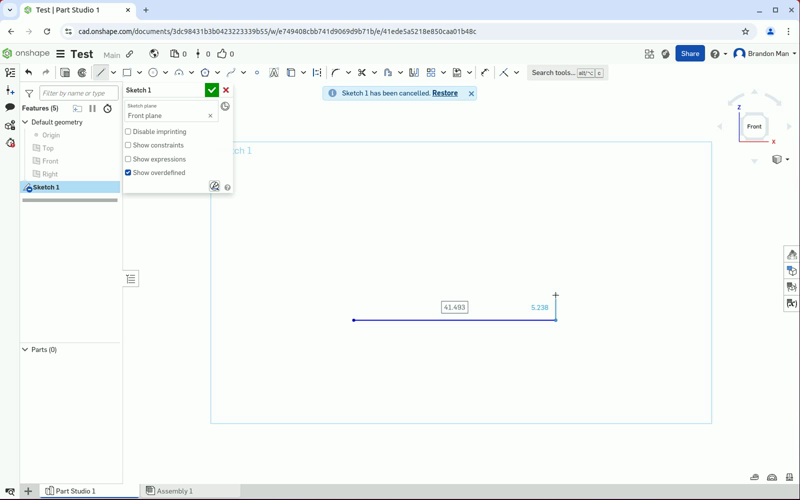
key_down(shift)
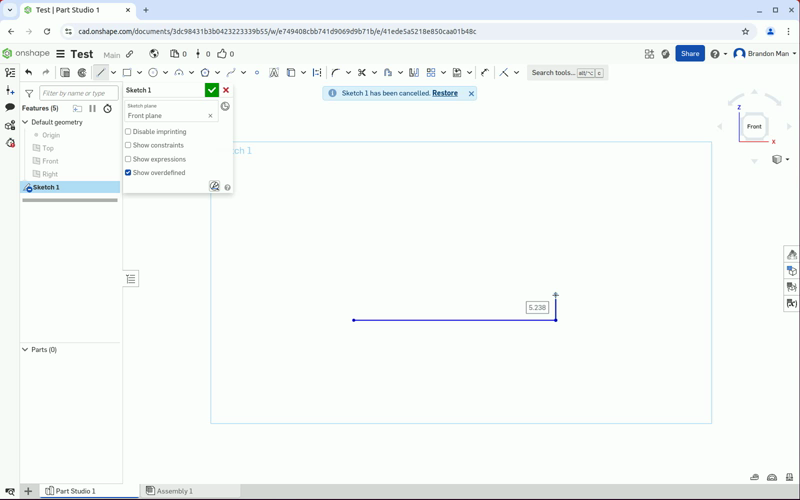
mouse_move(353, 294)
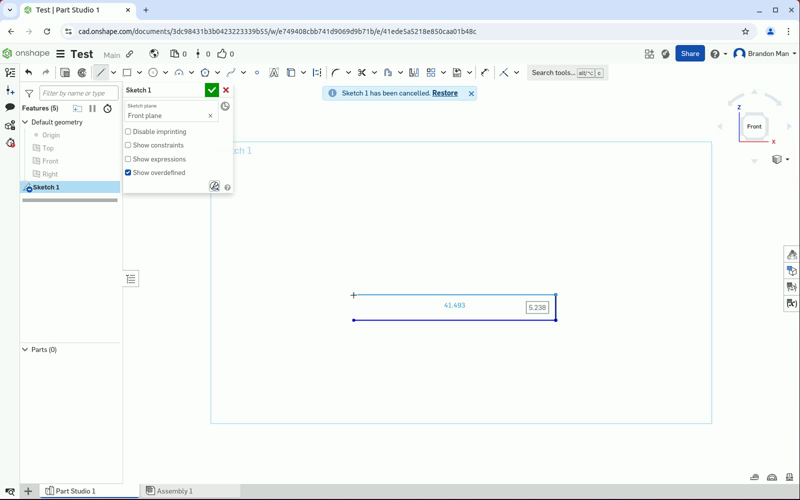
click(353, 294)
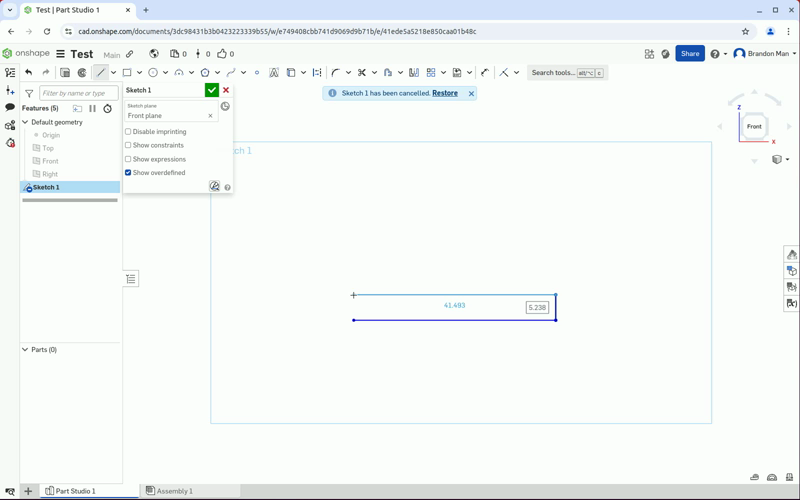
key_up(shift)
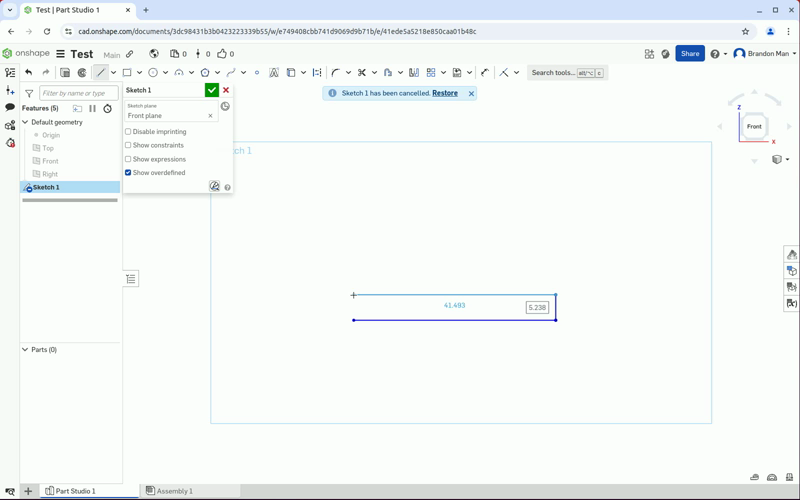
mouse_move(383, 294)
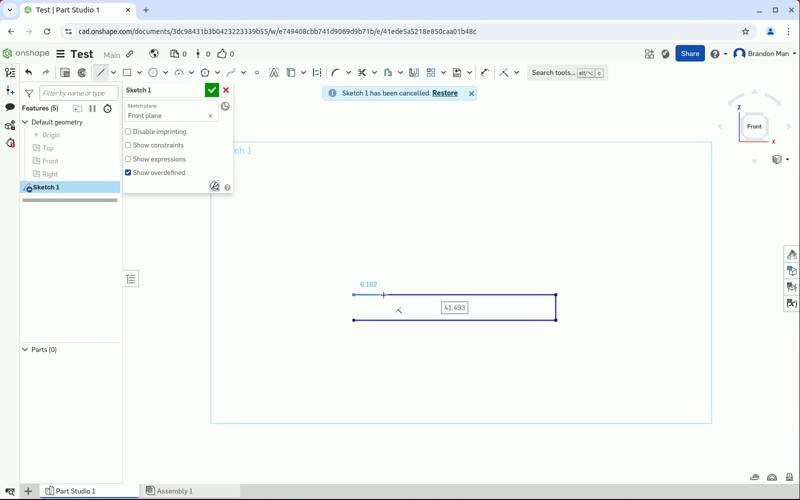
key_down(shift)
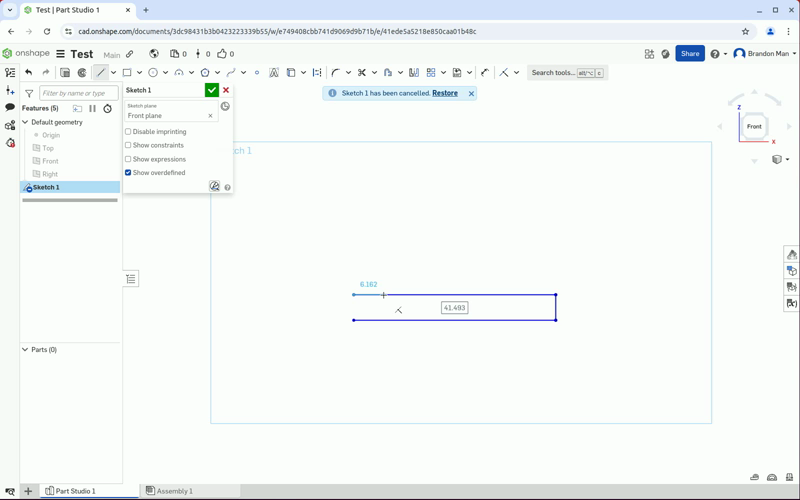
mouse_move(353, 320)
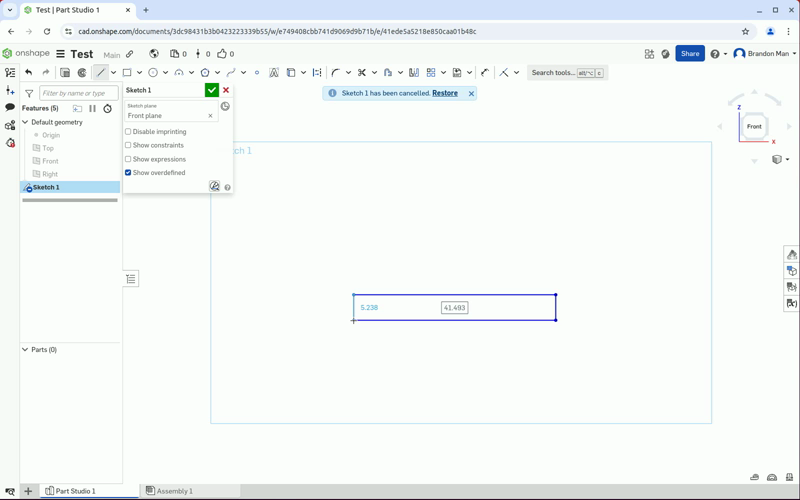
key_up(shift)
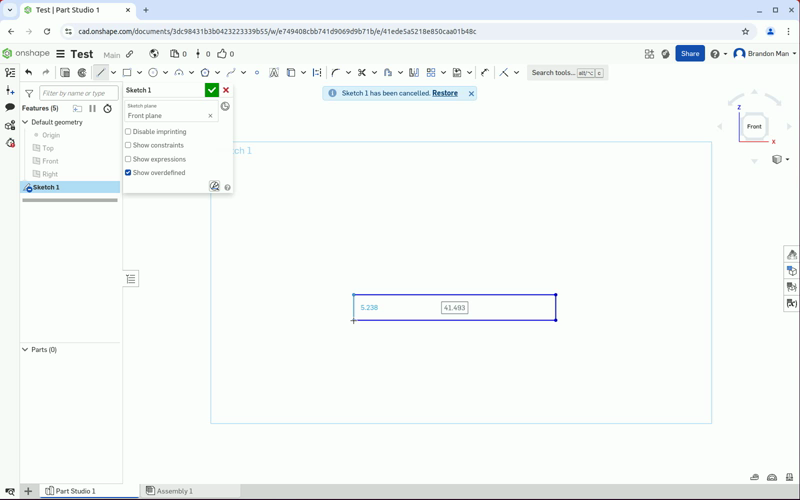
click(353, 320)
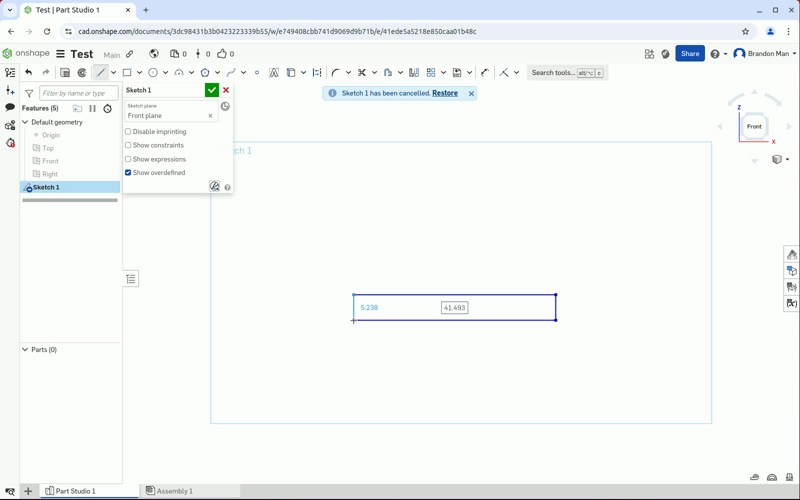
key(esc)
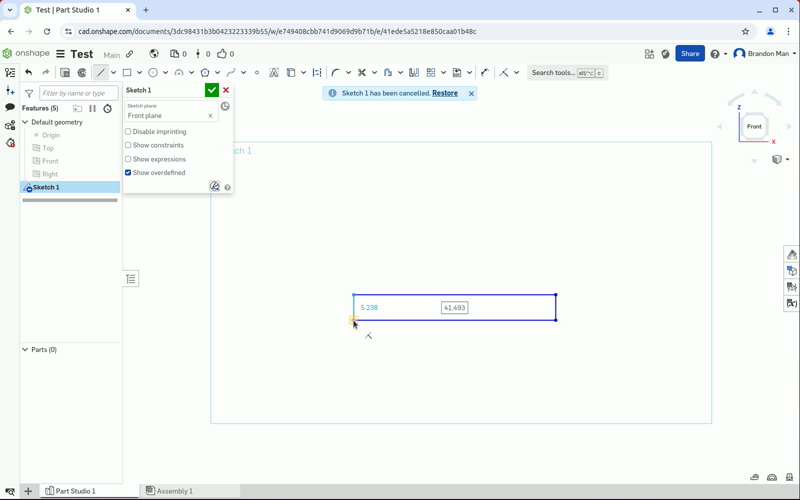
mouse_move(469, 310)
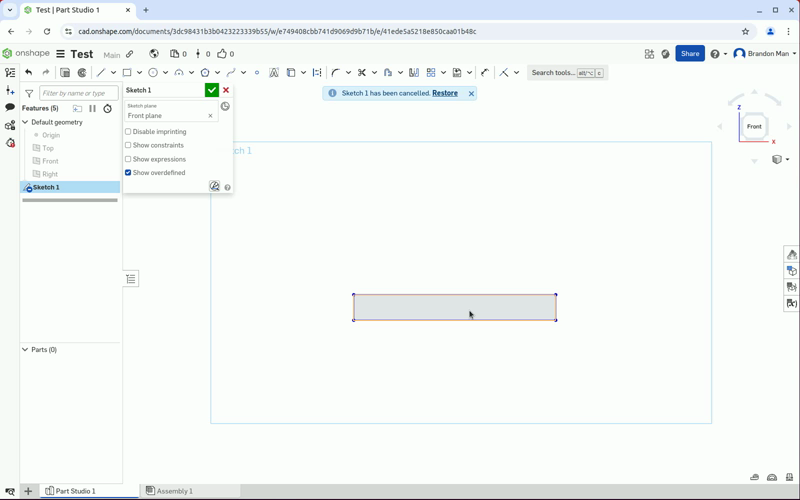
click(469, 310)
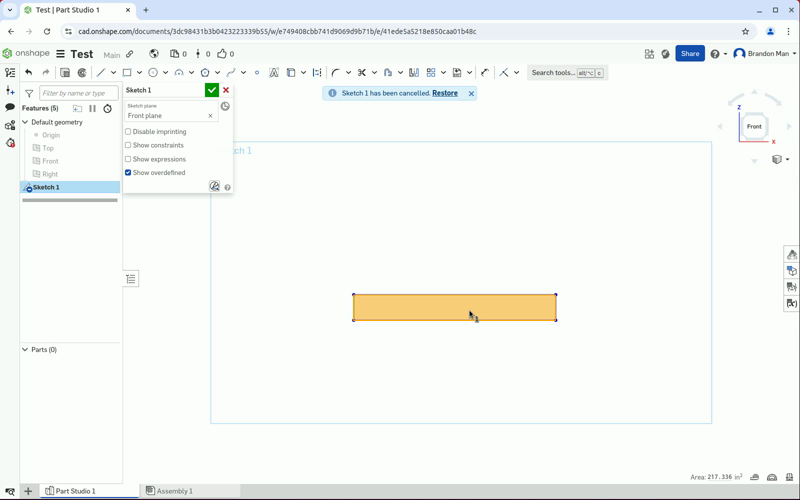
mouse_move(73, 352)
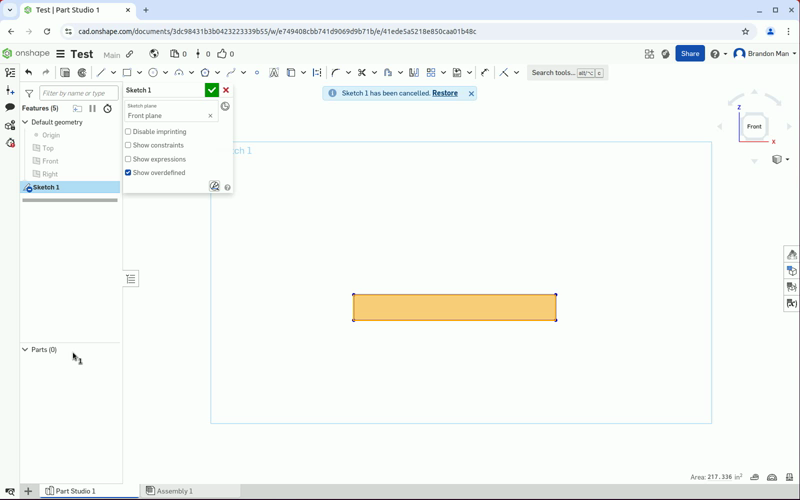
key(shift+y)
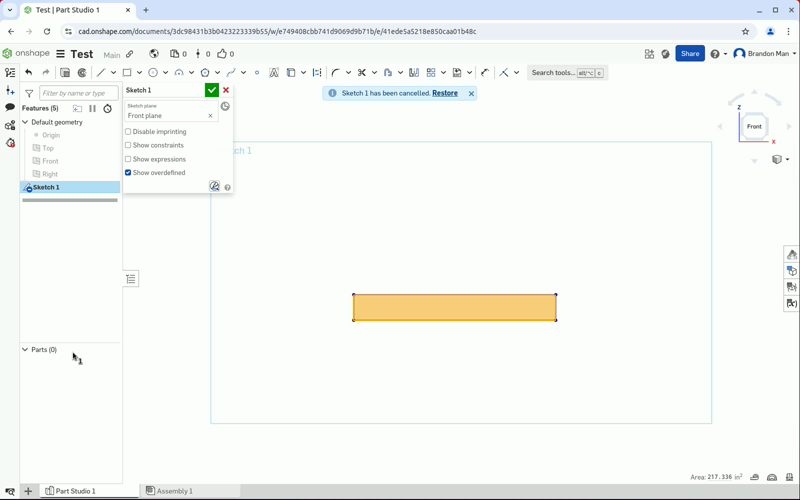
key(shift+e)
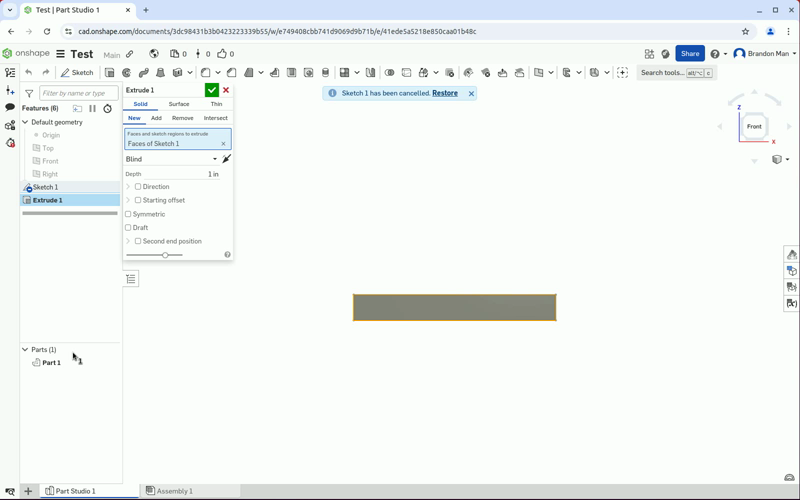
mouse_move(143, 106)
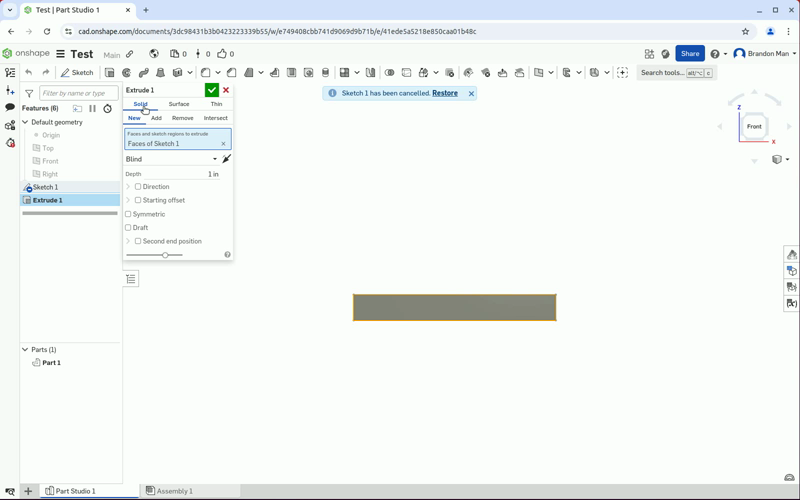
click(143, 106)
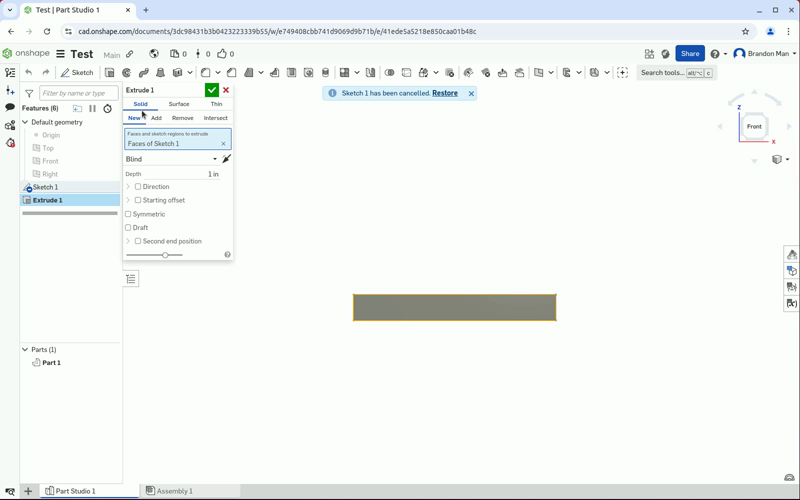
mouse_move(137, 120)
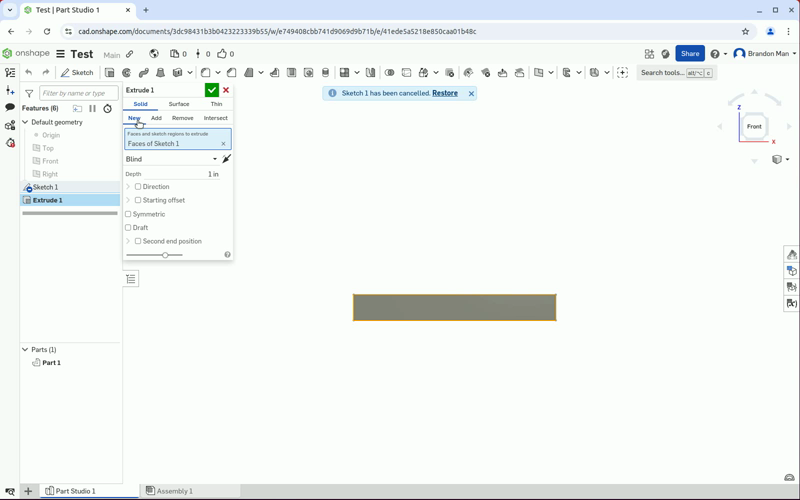
click(137, 120)
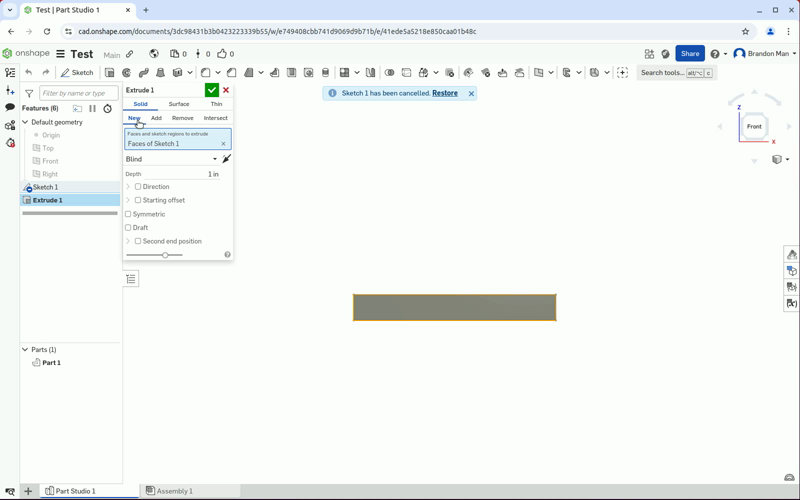
key(tab, 4)
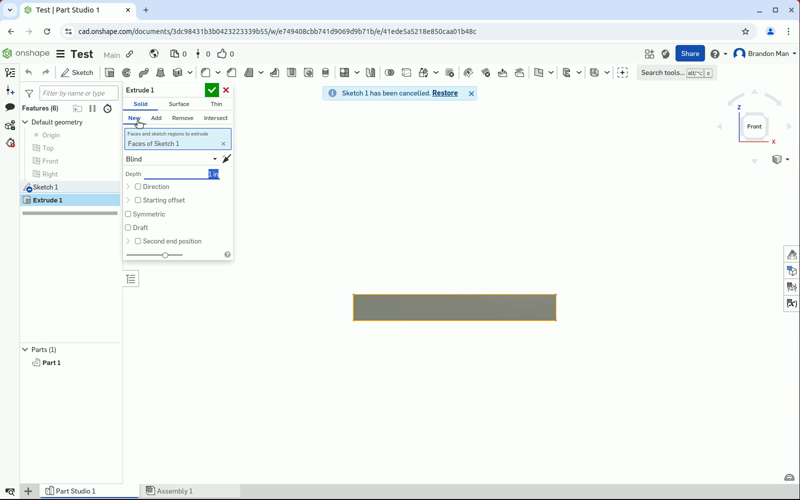
text(-0.241)
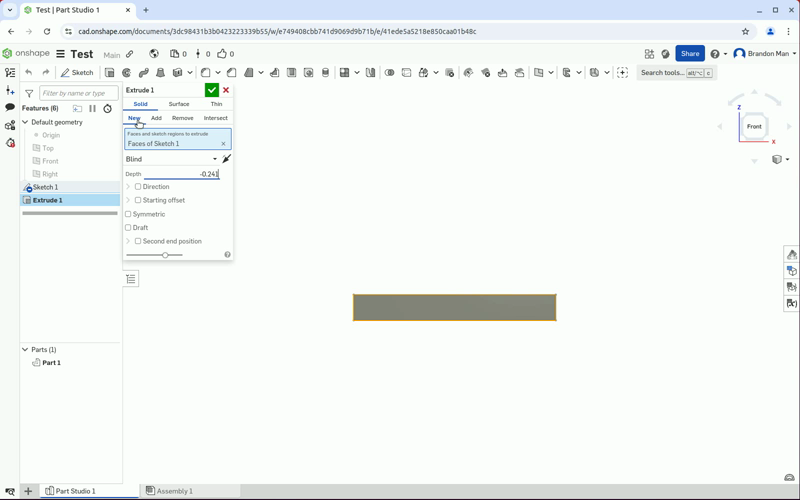
key(enter)
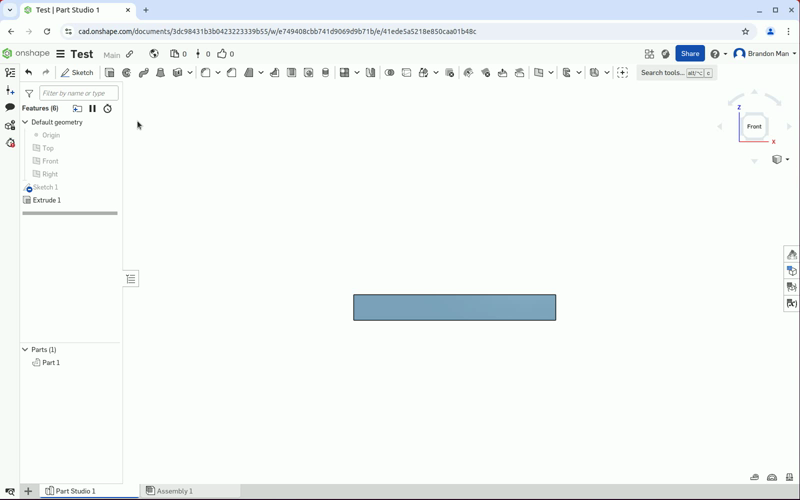
key(shift+h)
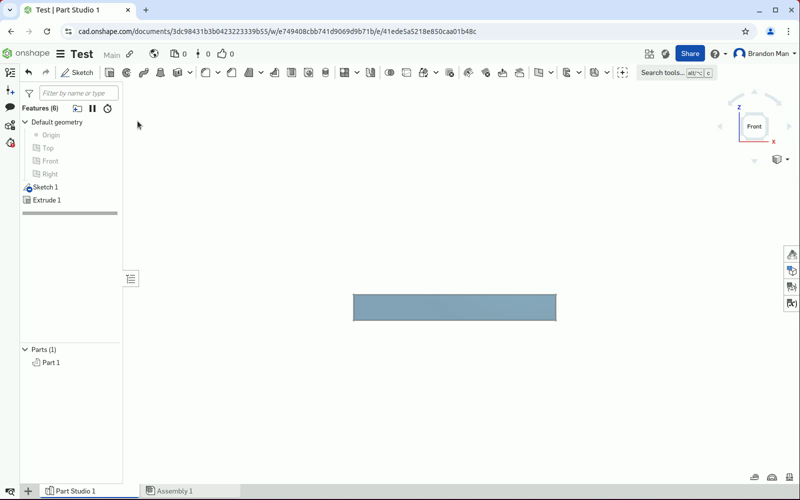
key(shift+h)
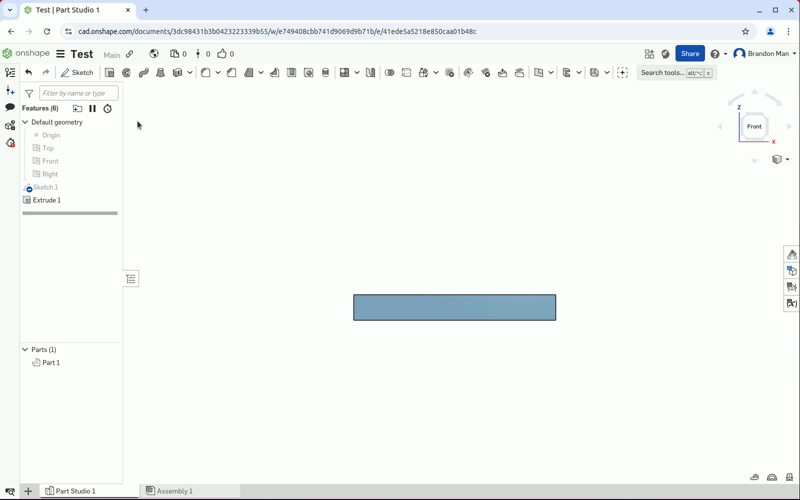
mouse_move(73, 189)
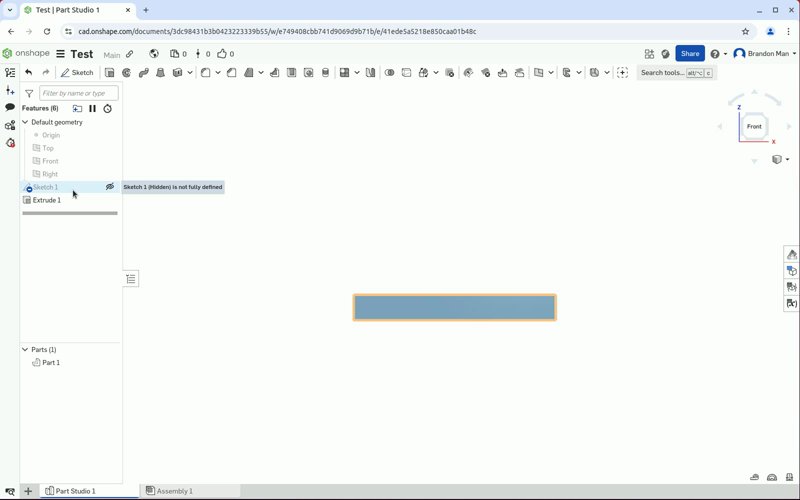
click(73, 189)
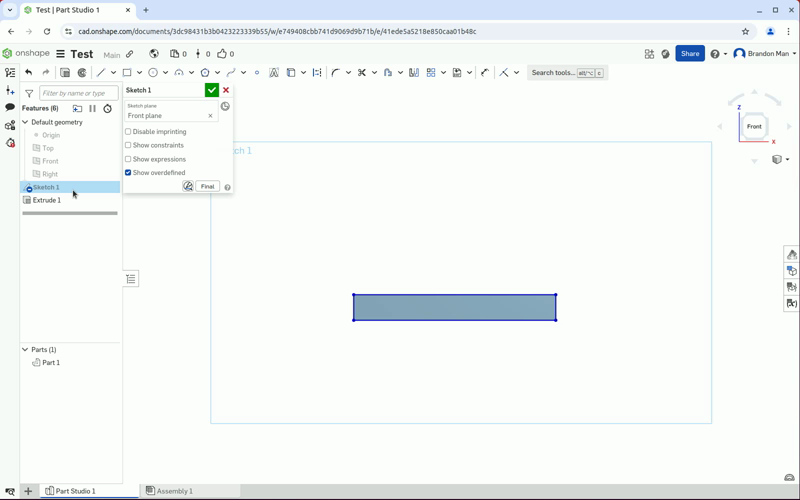
mouse_move(229, 92)
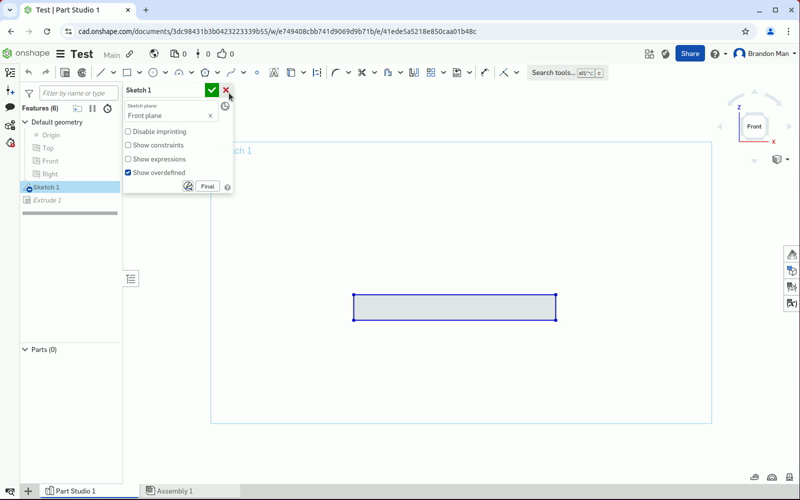
click(229, 92)
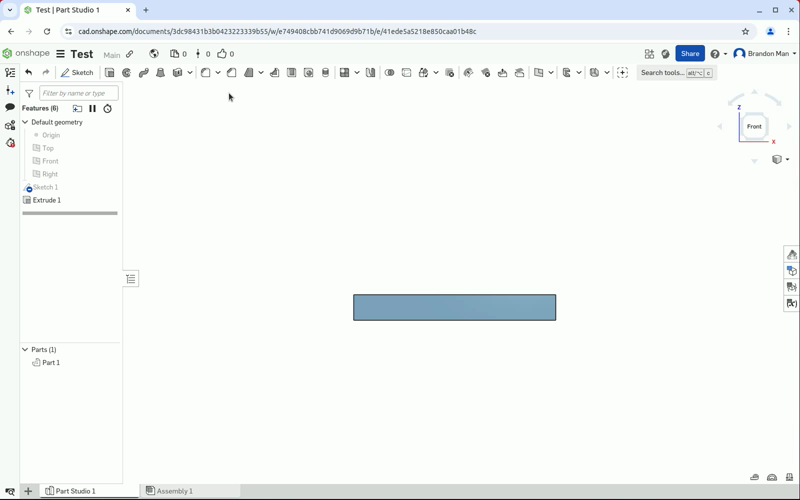
mouse_move(73, 352)
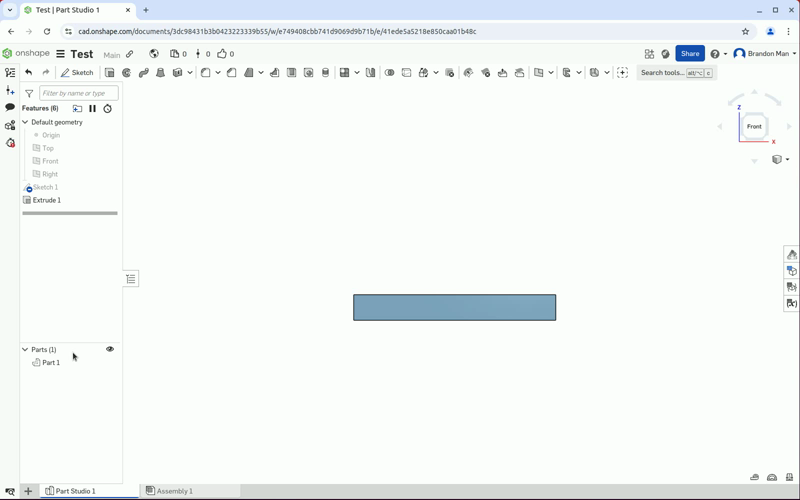
key(y)
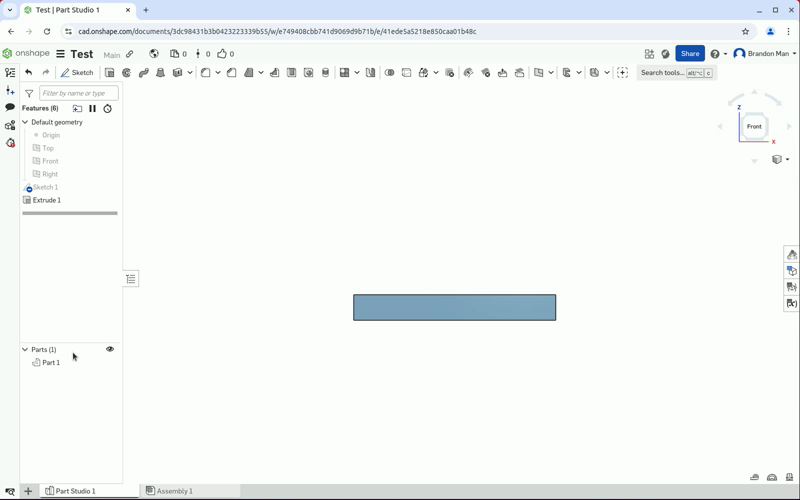
key(shift+p)
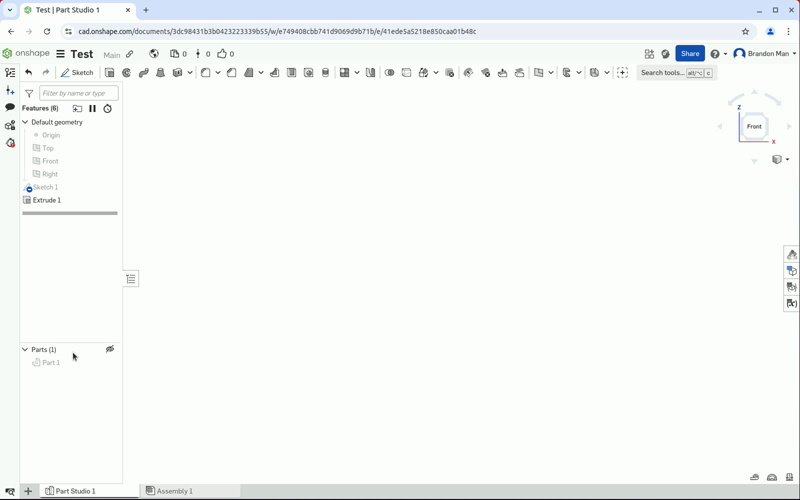
key(space)
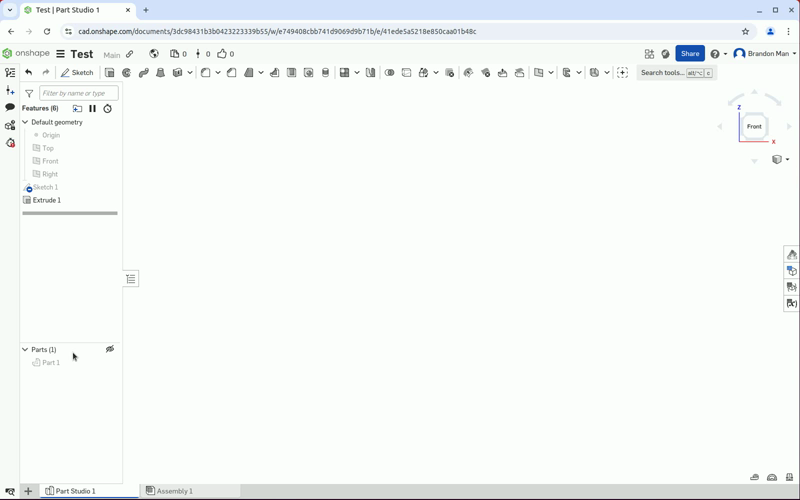
key_down(shift)
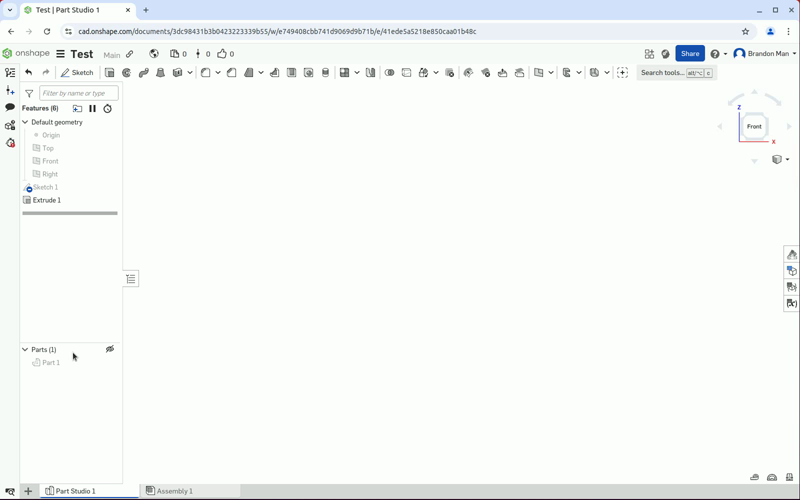
key(left)
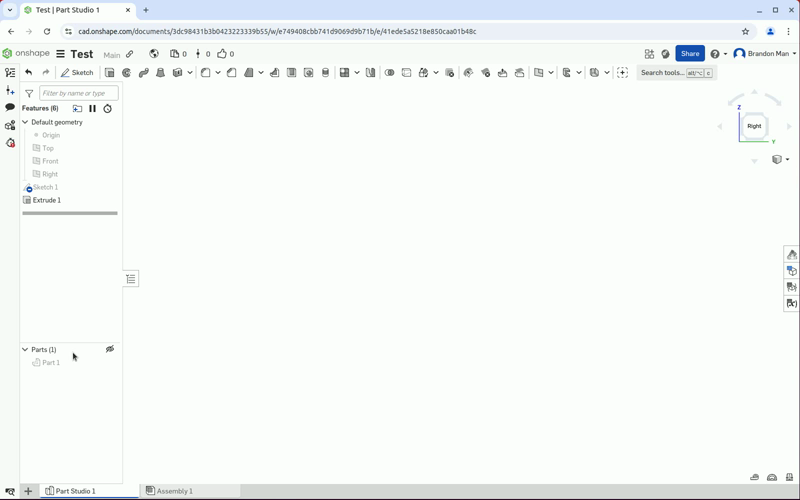
key_up(shift)
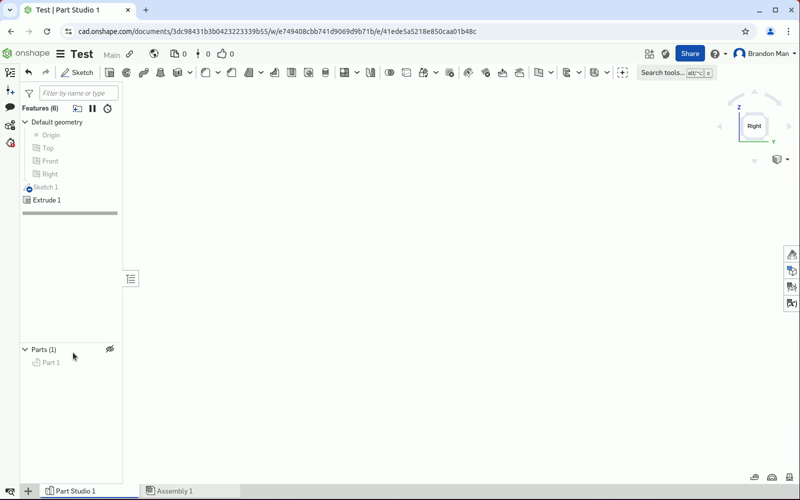
mouse_move(73, 352)
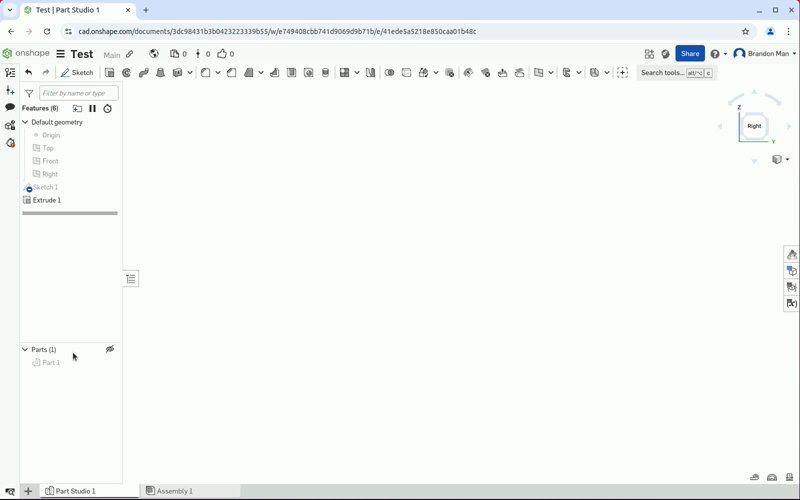
key(shift+y)
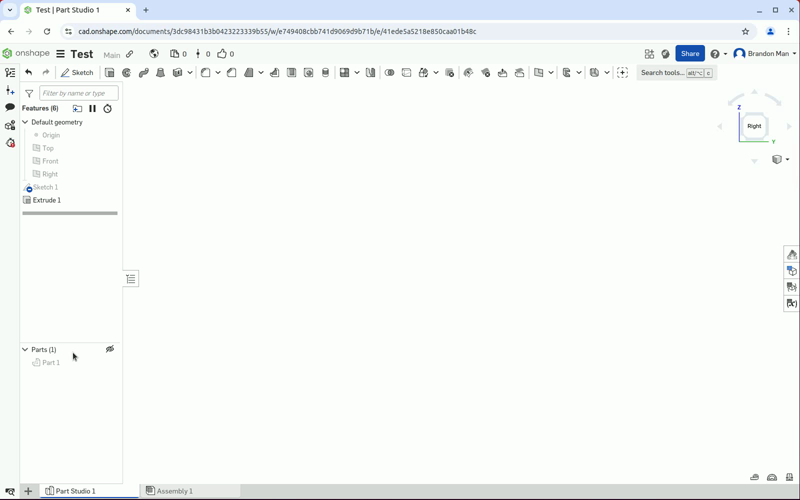
key(shift+s)
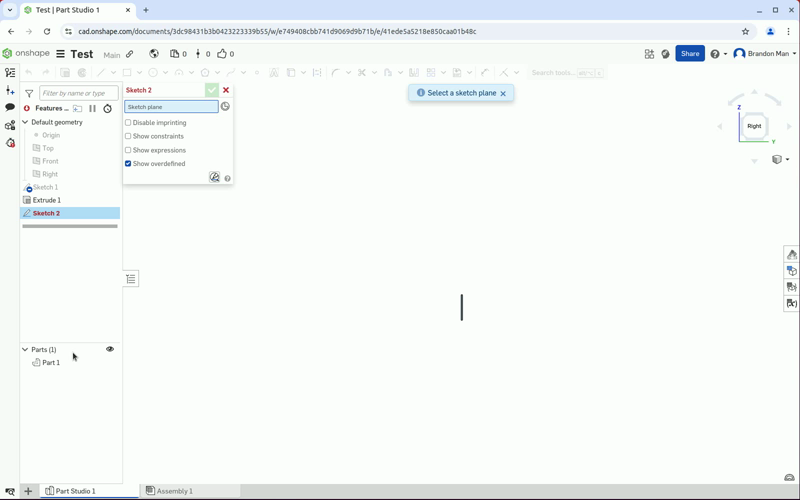
mouse_move(73, 176)
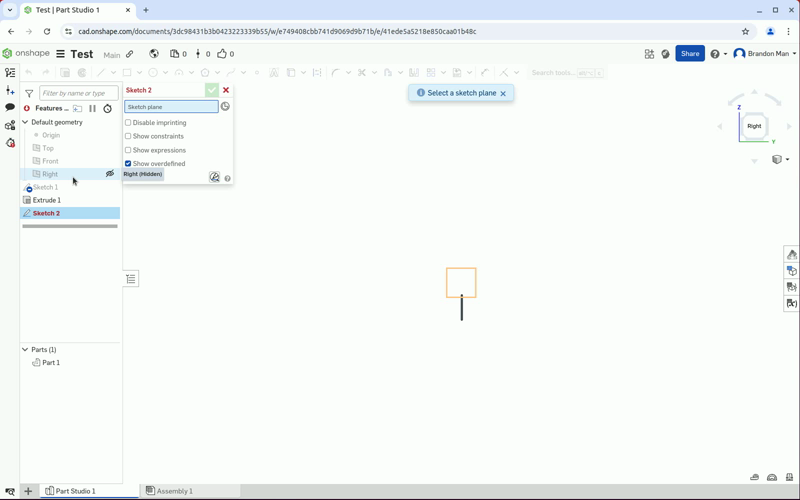
click(73, 176)
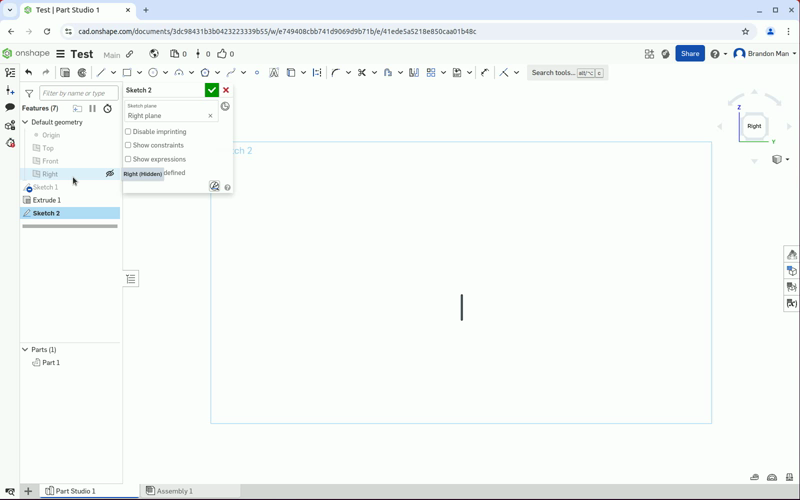
mouse_move(73, 352)
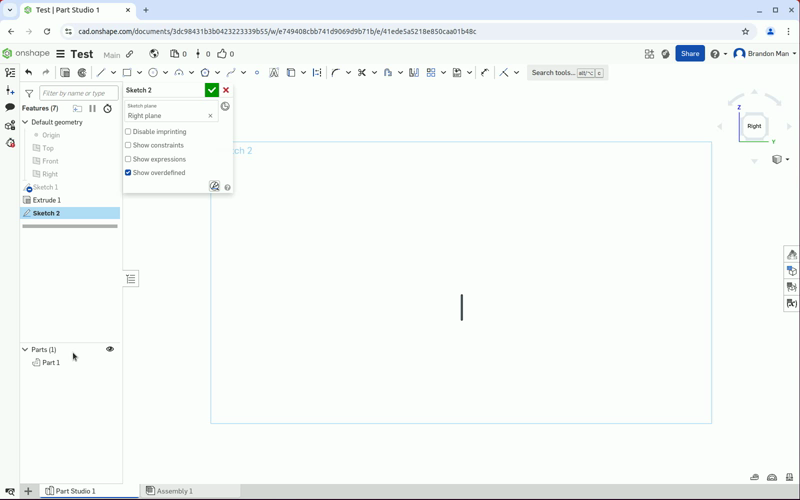
key(y)
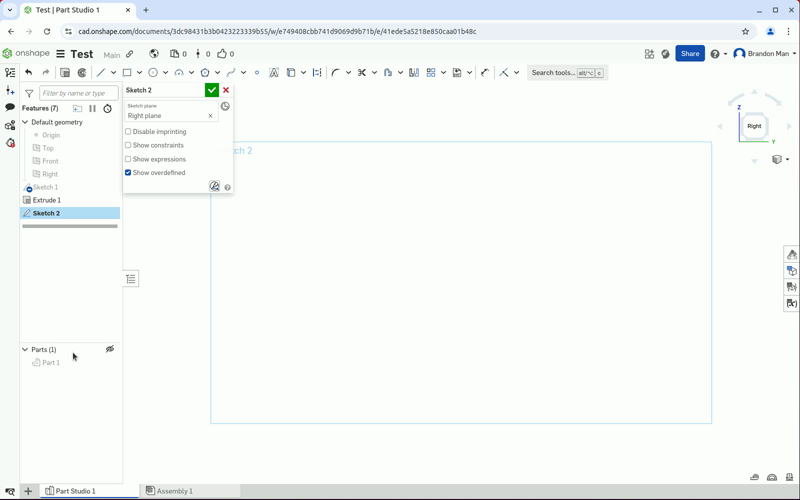
key(l)
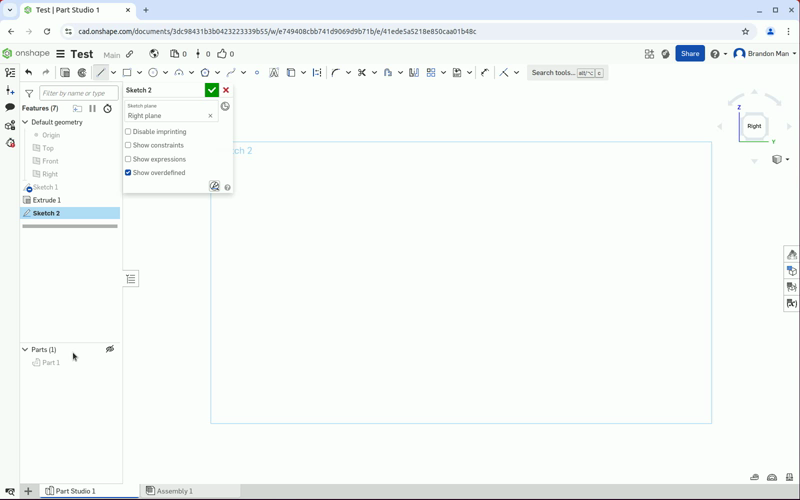
key_down(shift)
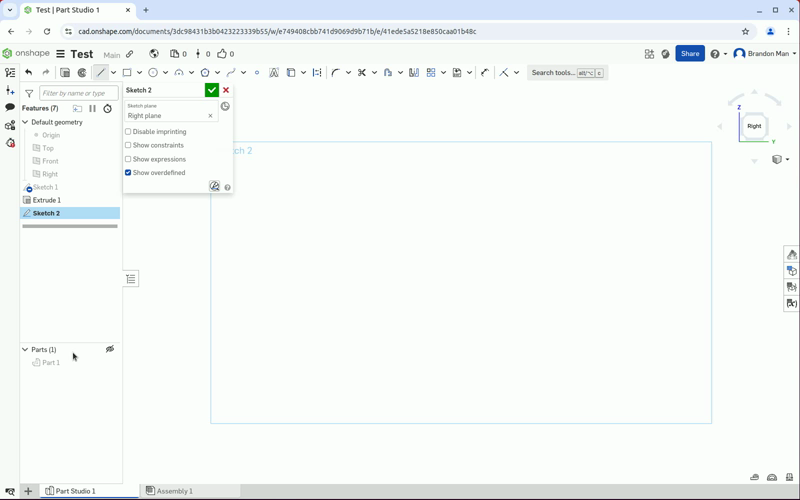
mouse_move(431, 297)
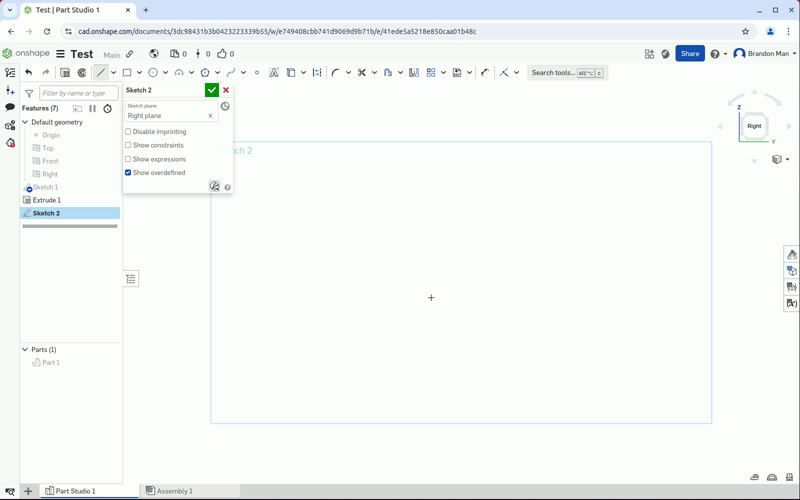
click(431, 297)
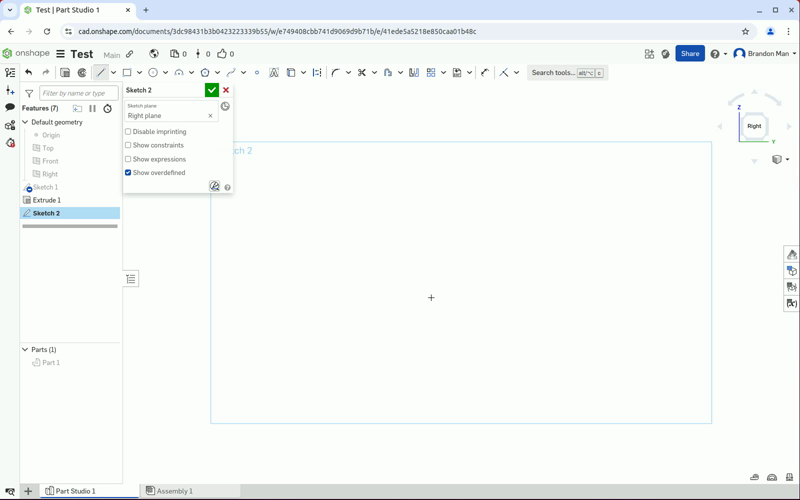
key_up(shift)
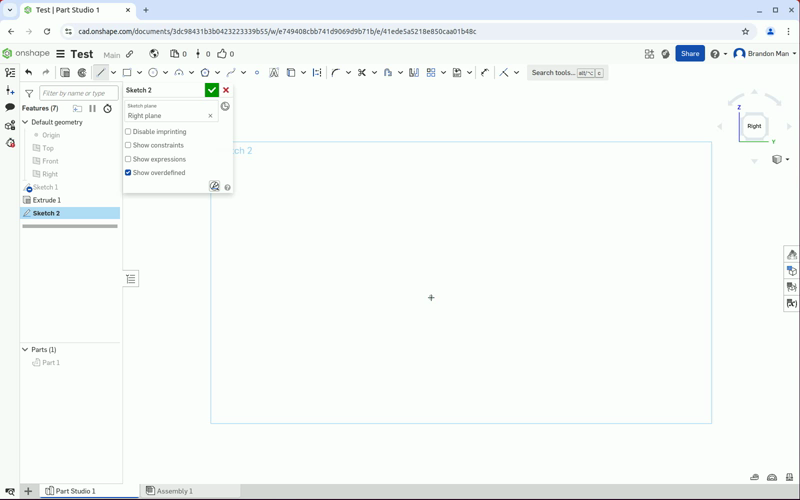
key_down(shift)
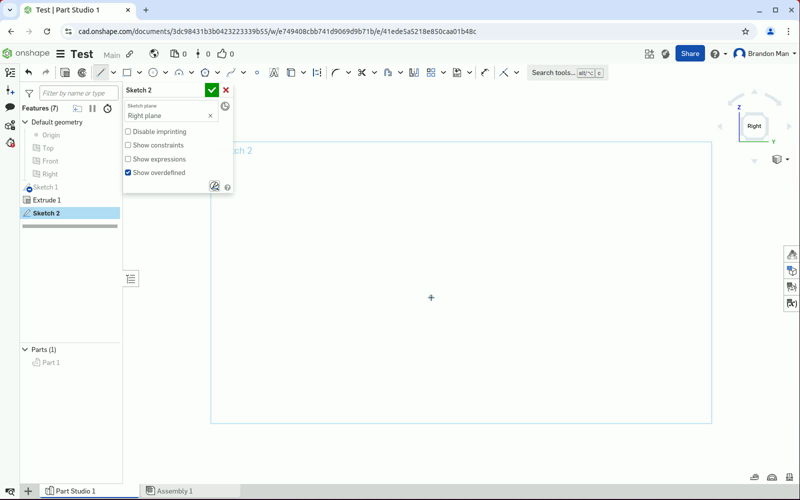
mouse_move(523, 297)
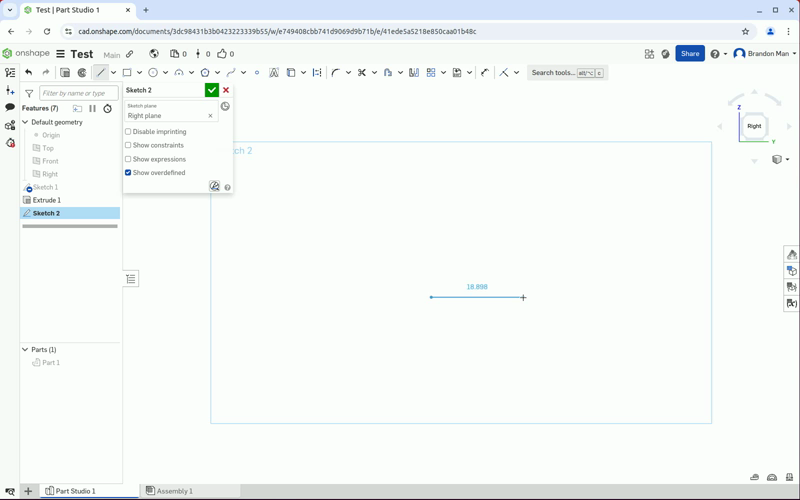
click(523, 297)
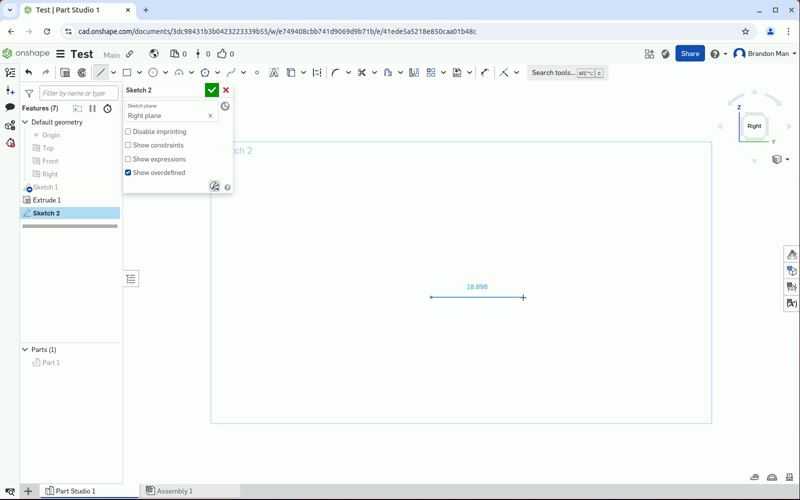
key_up(shift)
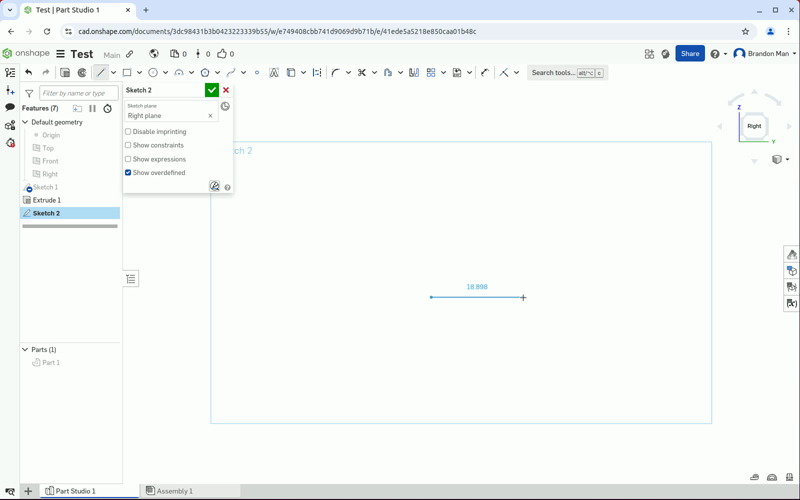
key_down(shift)
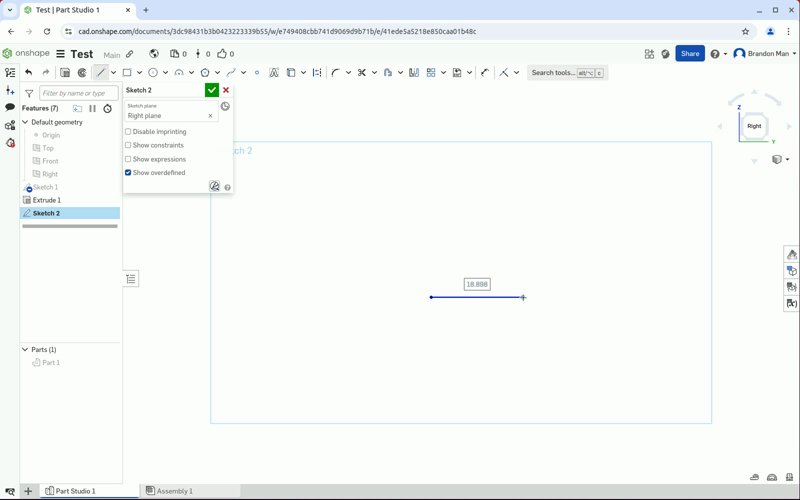
mouse_move(553, 297)
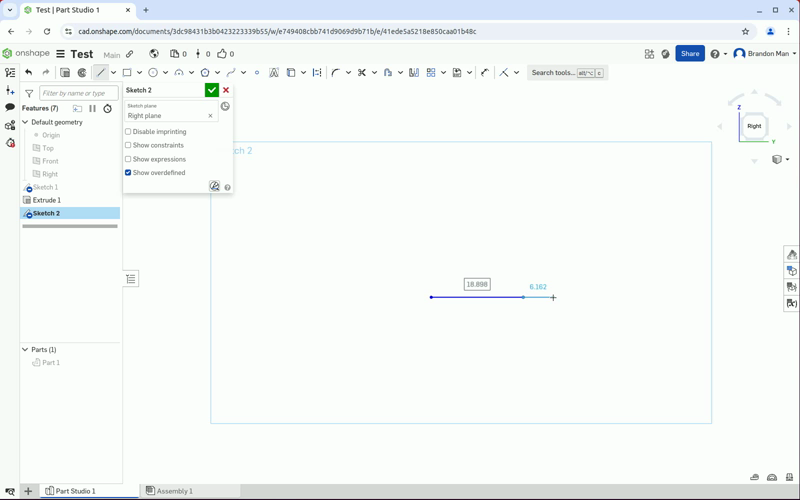
mouse_move(523, 271)
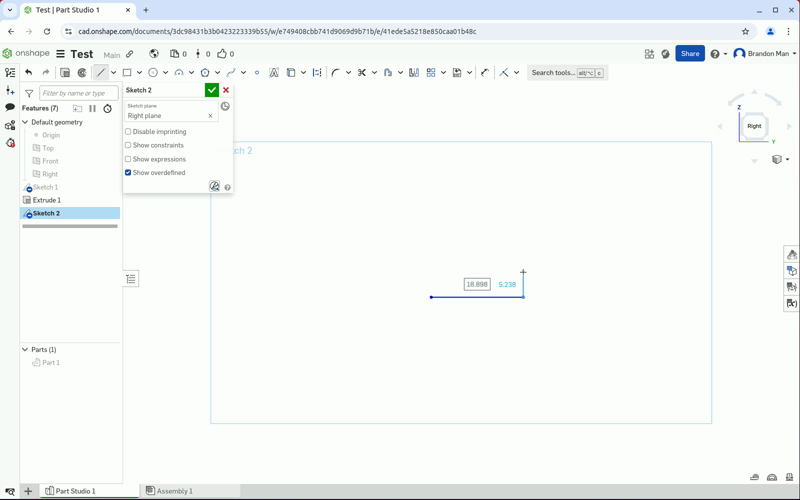
click(523, 271)
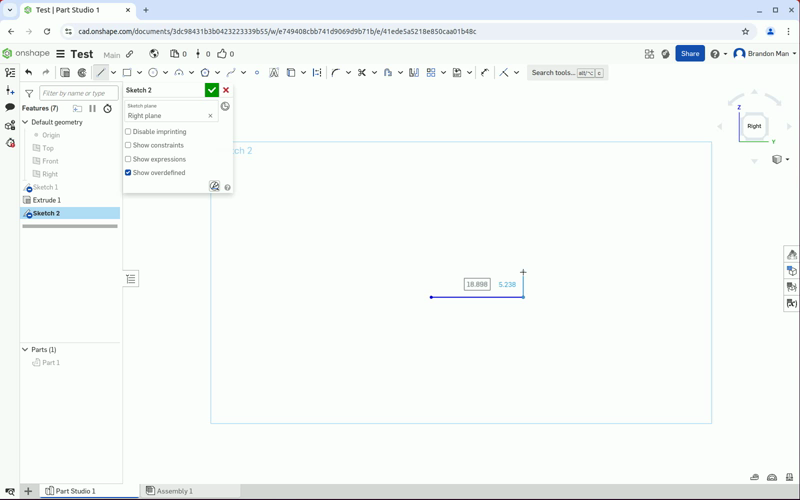
key_up(shift)
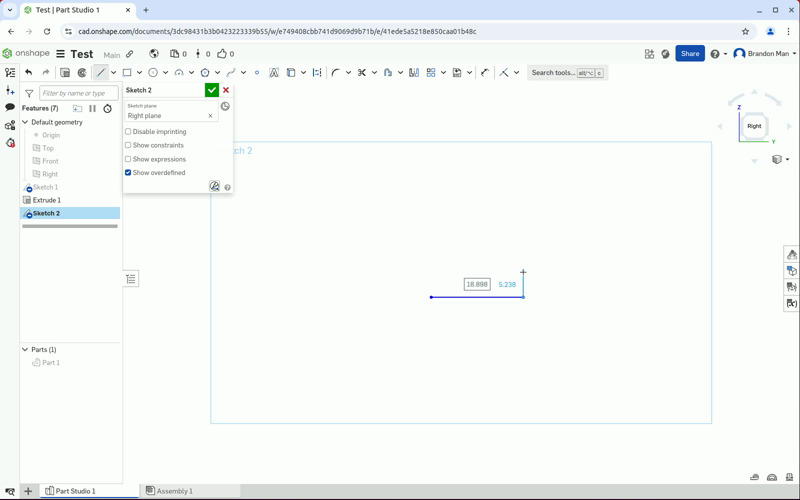
key_down(shift)
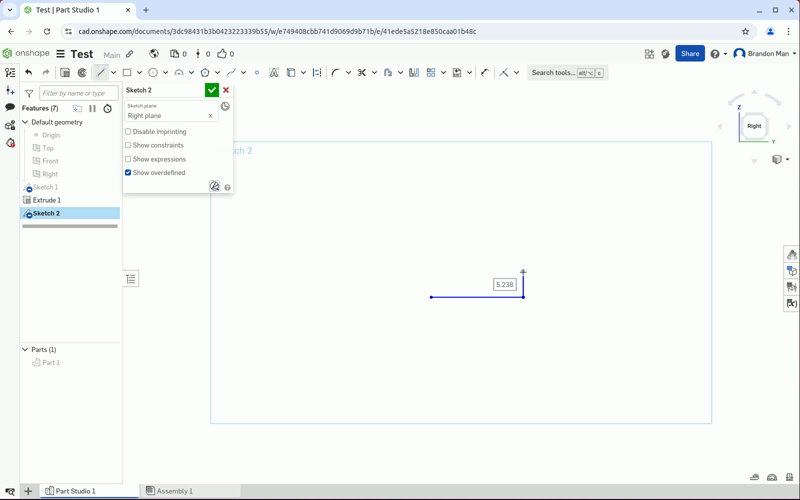
mouse_move(431, 271)
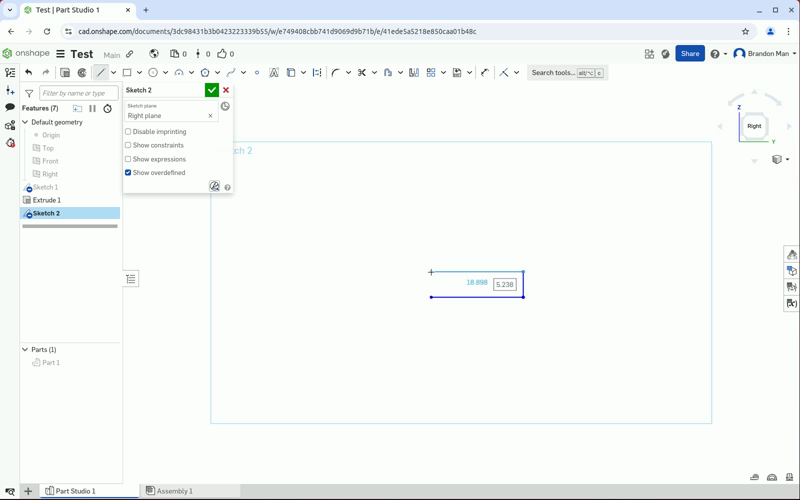
click(431, 271)
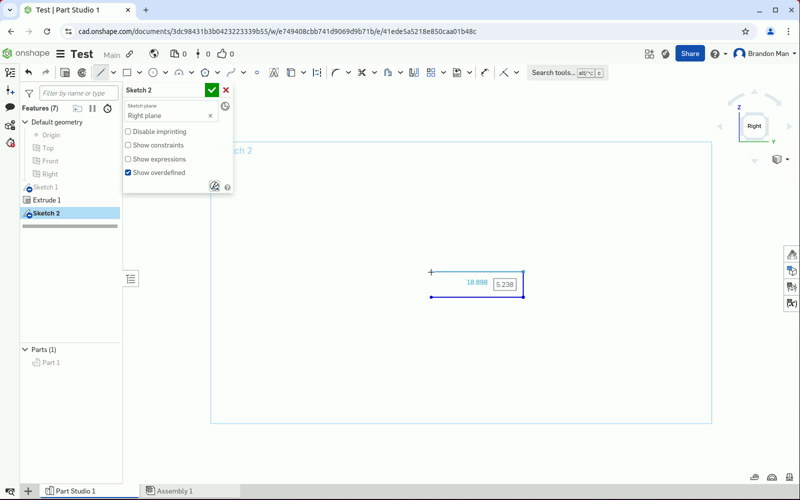
key_up(shift)
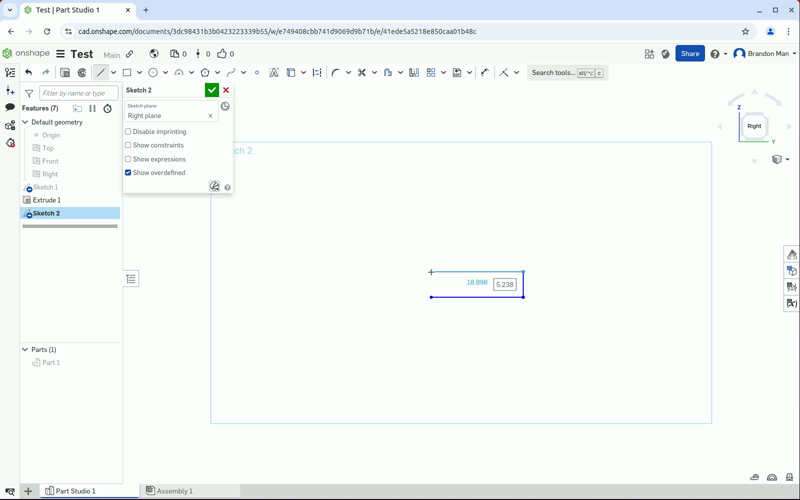
mouse_move(461, 271)
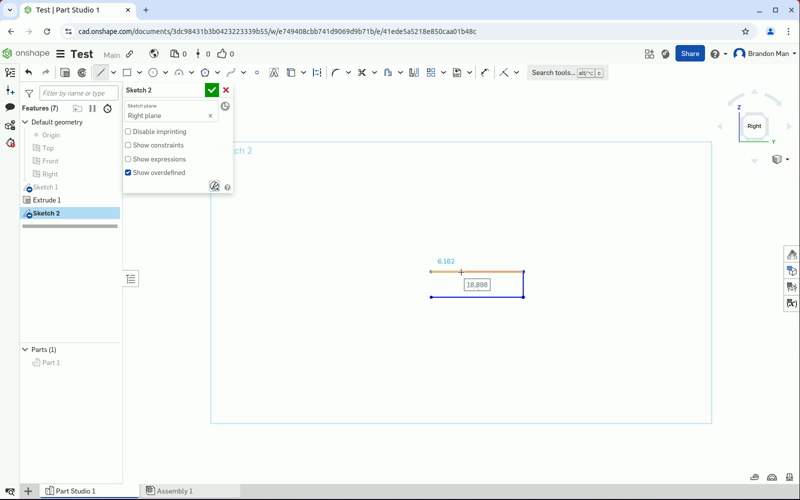
key_down(shift)
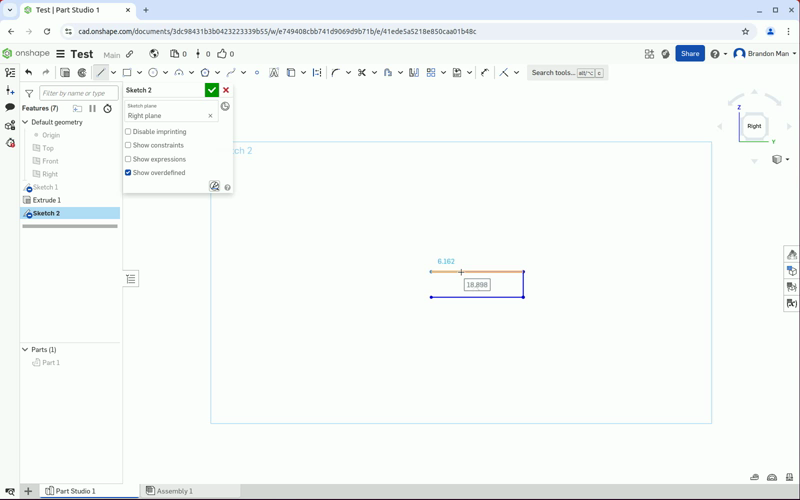
mouse_move(431, 297)
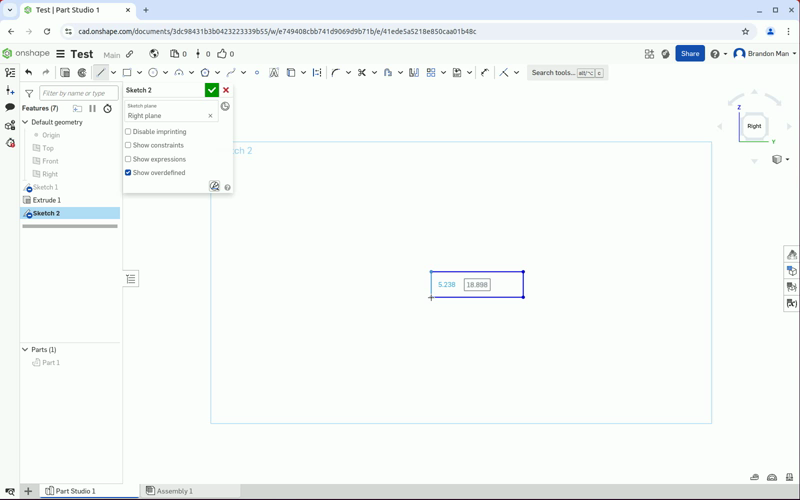
key_up(shift)
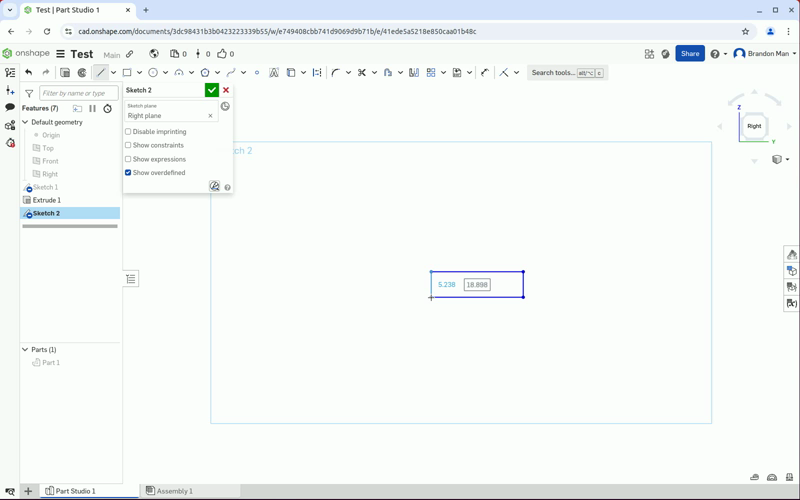
click(431, 297)
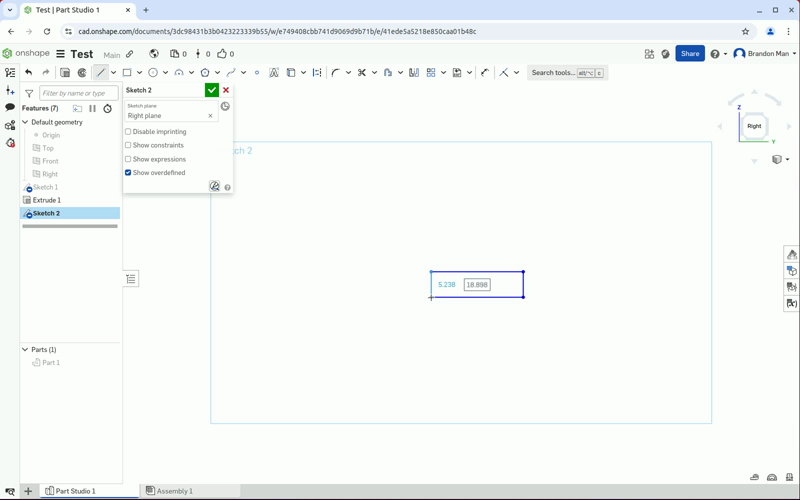
key(esc)
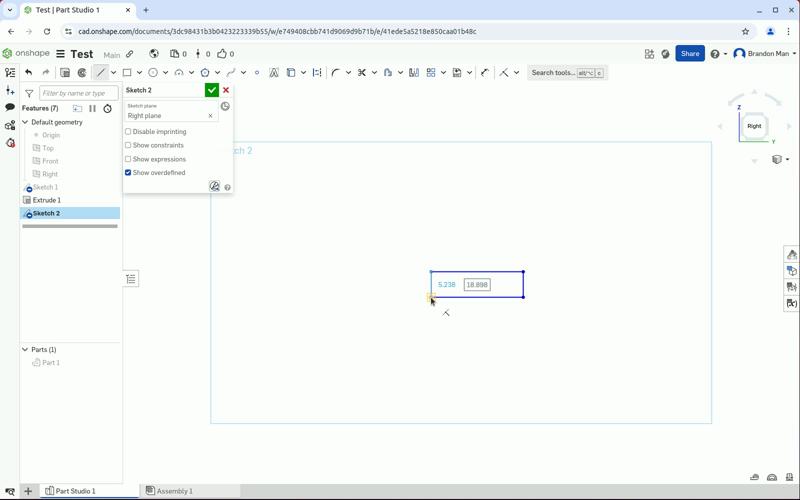
mouse_move(507, 285)
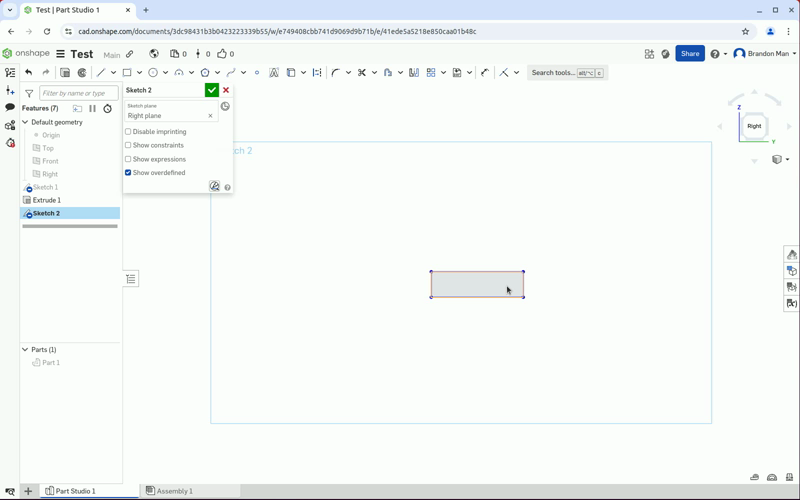
click(507, 285)
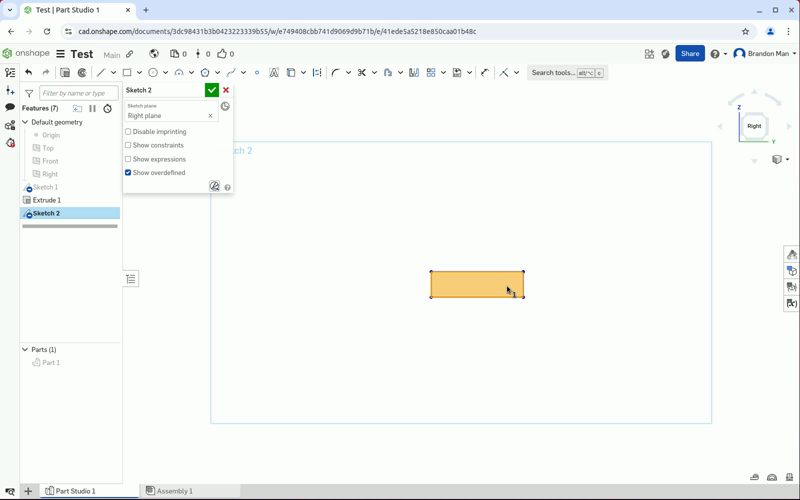
mouse_move(73, 352)
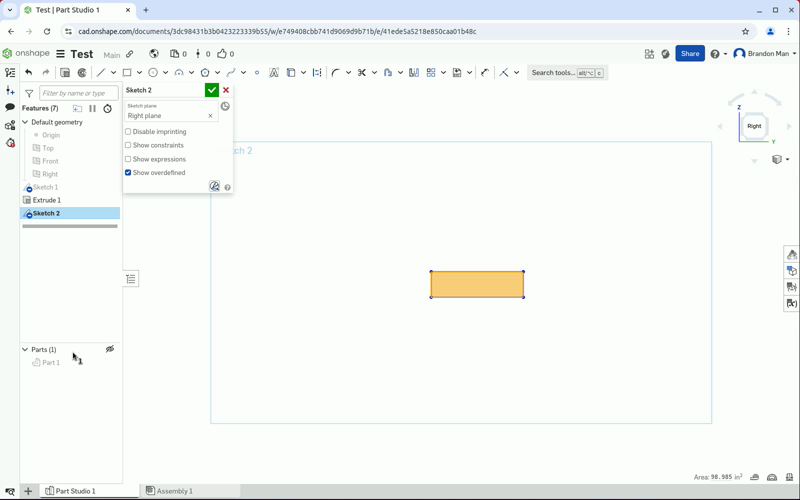
key(shift+y)
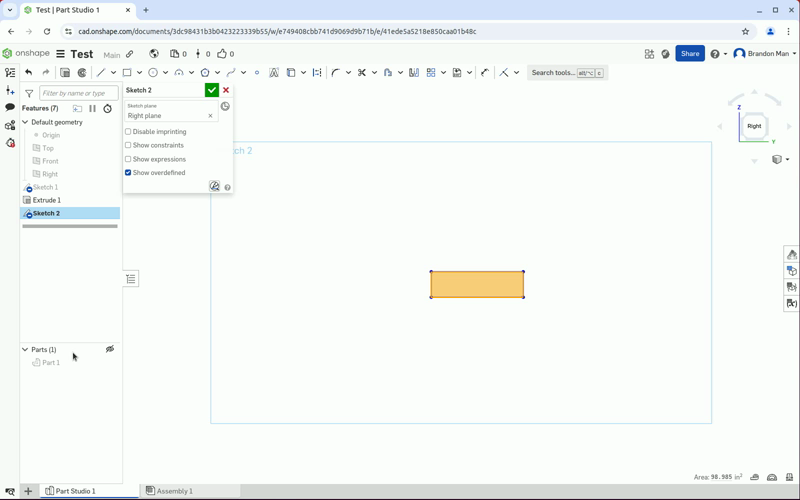
key(shift+e)
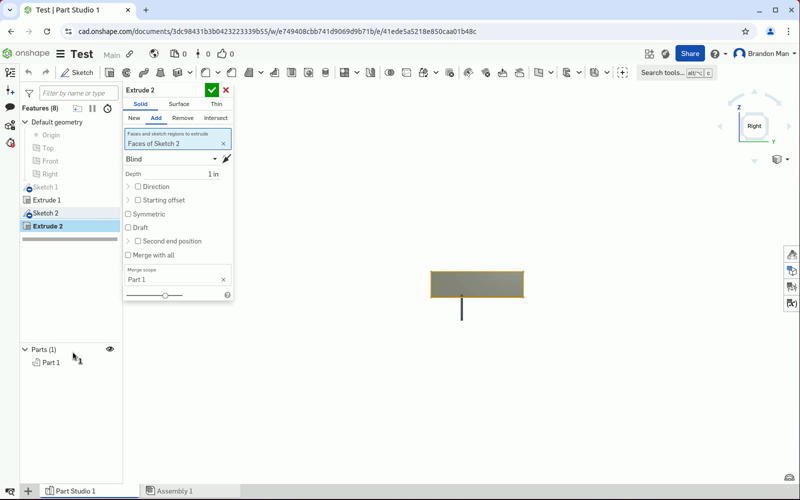
mouse_move(143, 106)
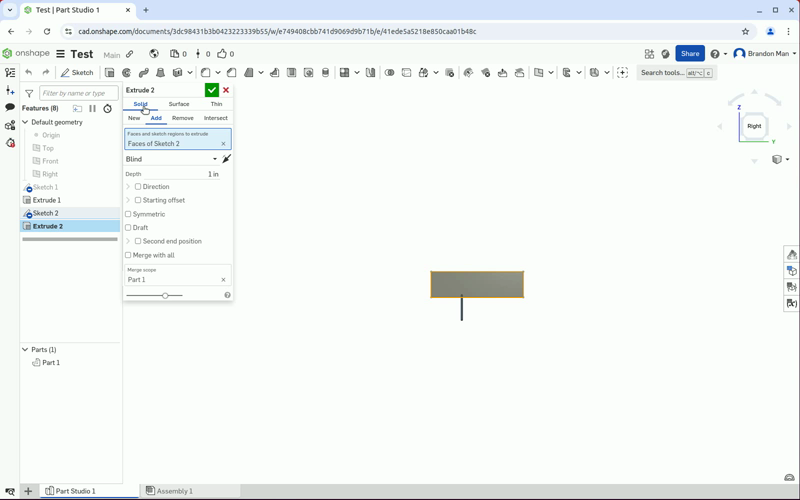
click(143, 106)
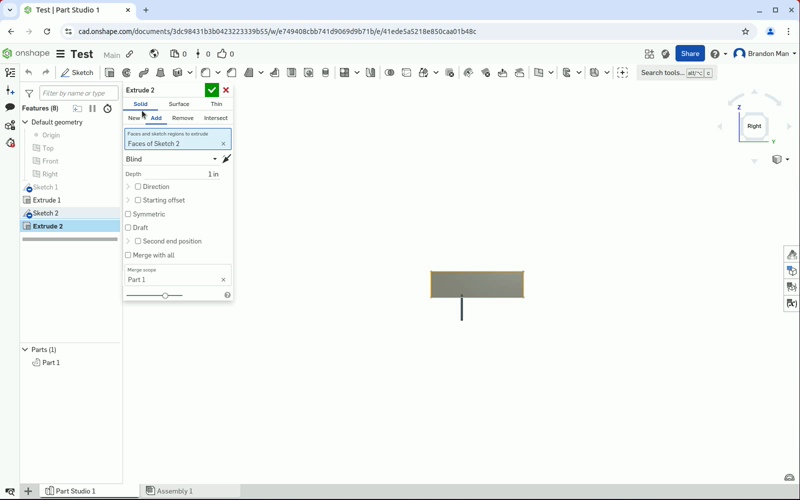
mouse_move(137, 120)
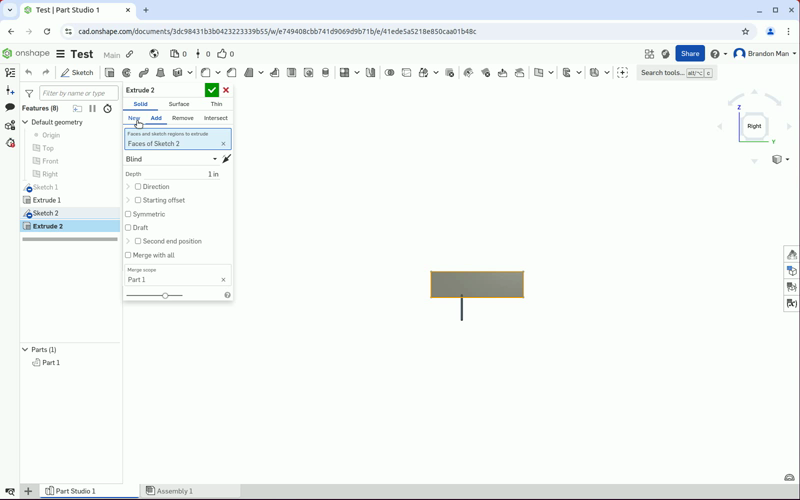
click(137, 120)
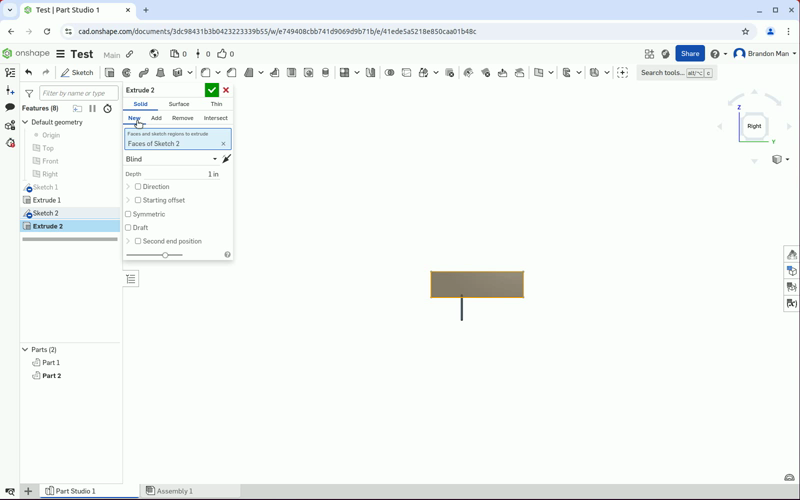
key(tab, 4)
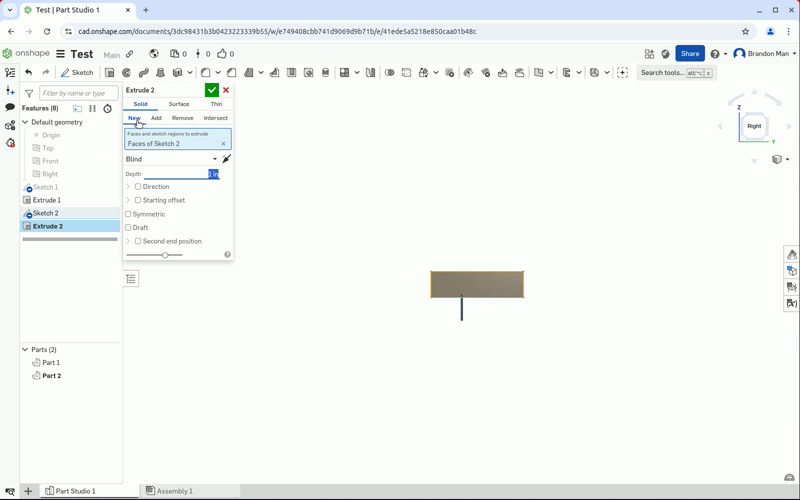
text(-0.241)
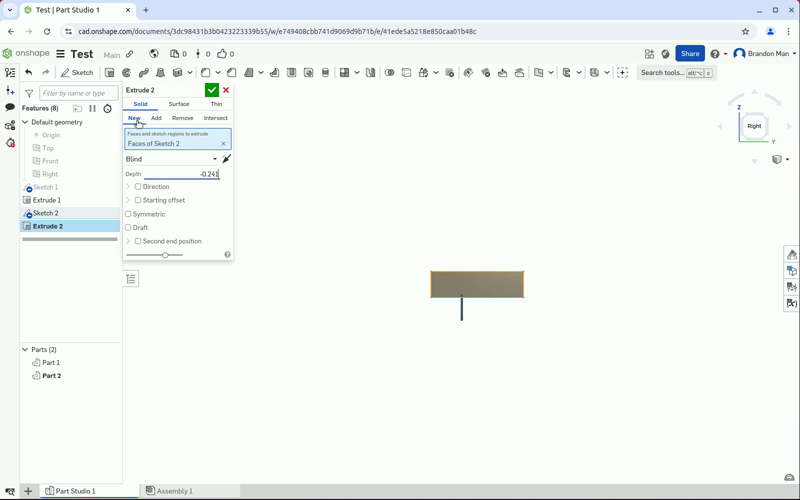
key(enter)
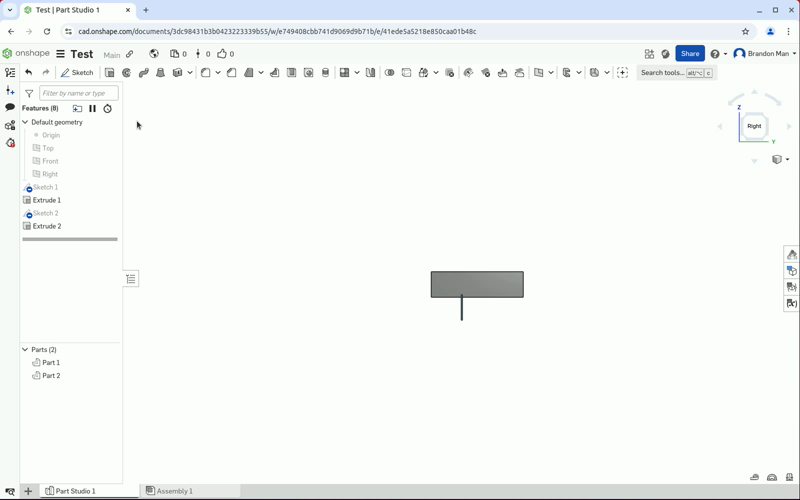
key(shift+h)
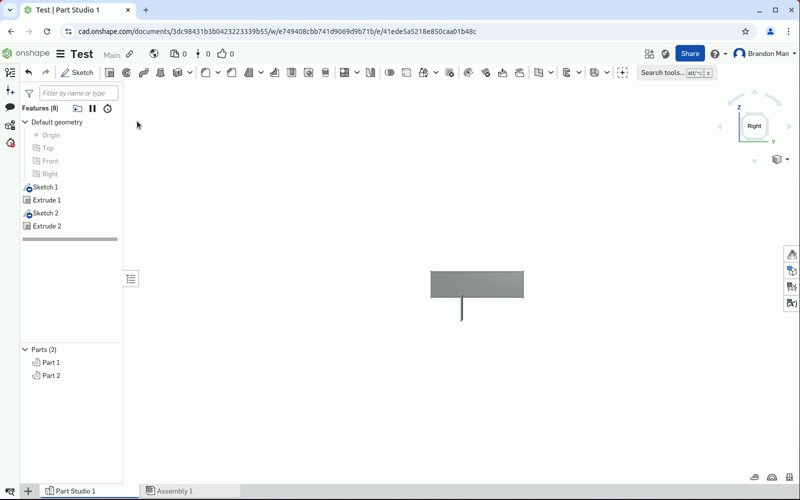
key(shift+h)
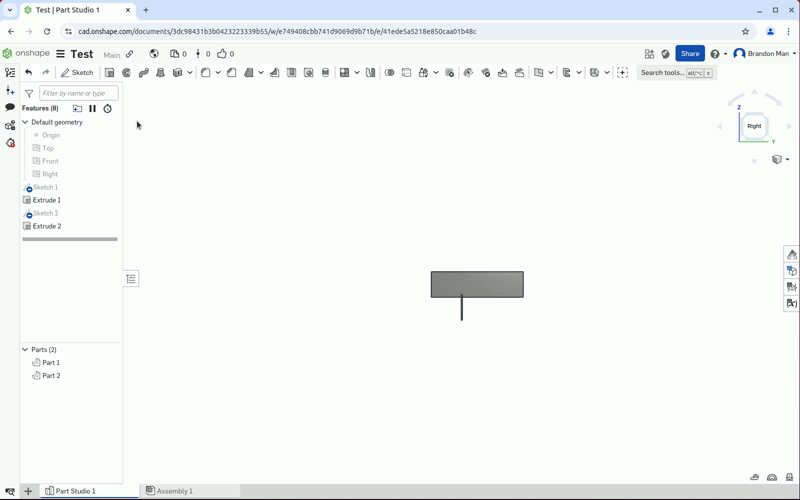
mouse_move(73, 189)
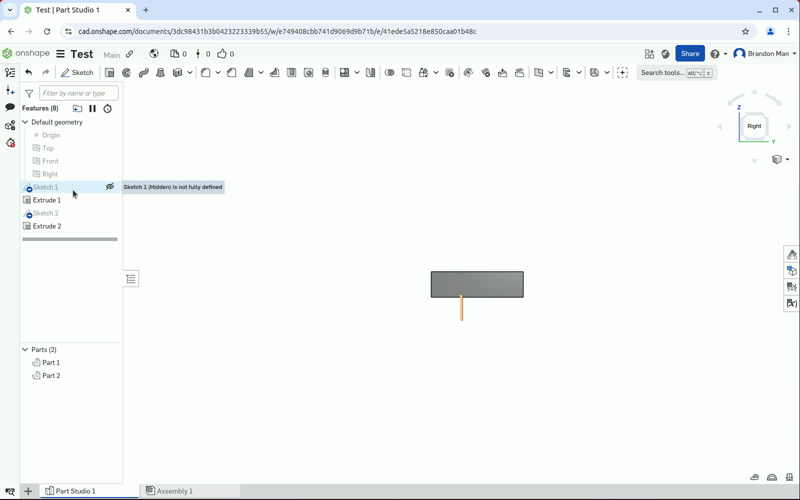
click(73, 189)
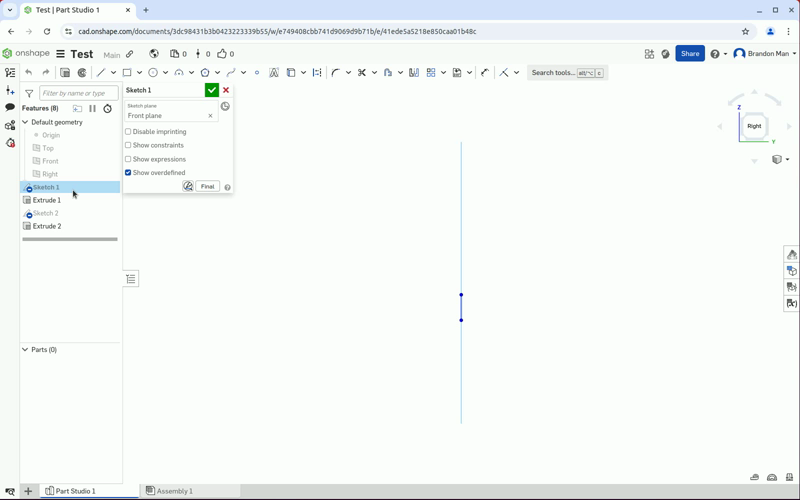
mouse_move(229, 92)
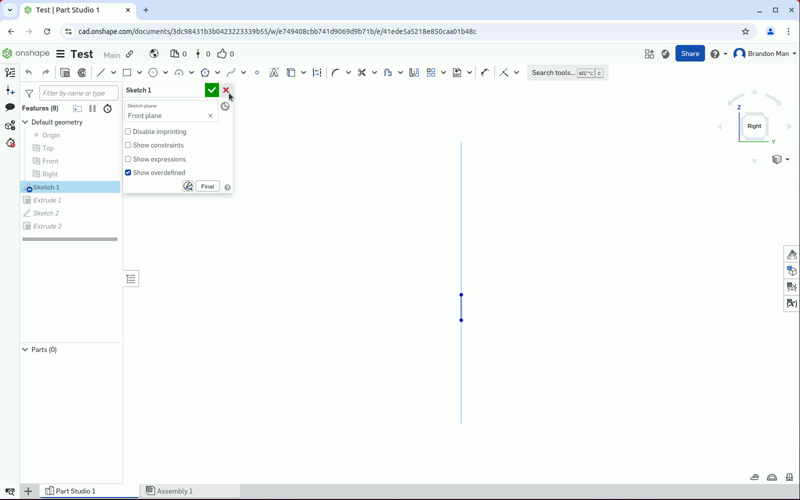
click(229, 92)
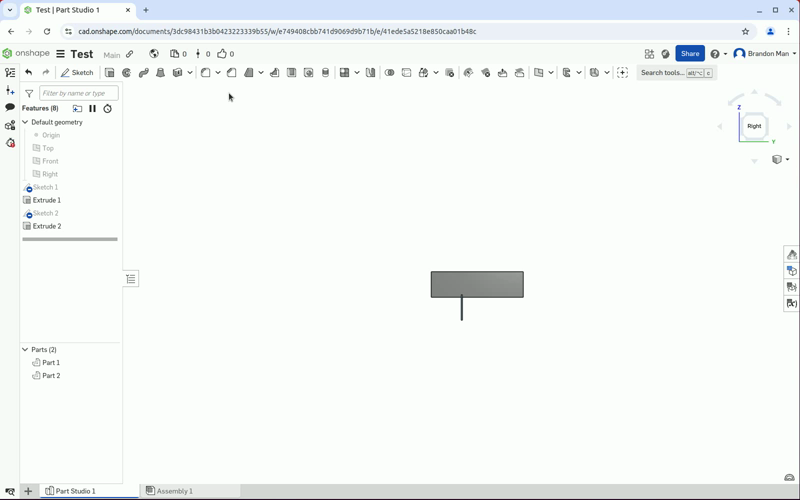
mouse_move(73, 352)
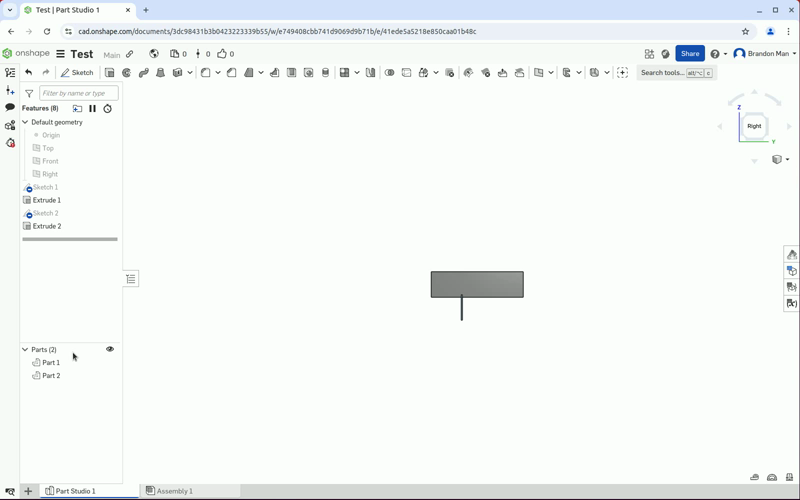
key(y)
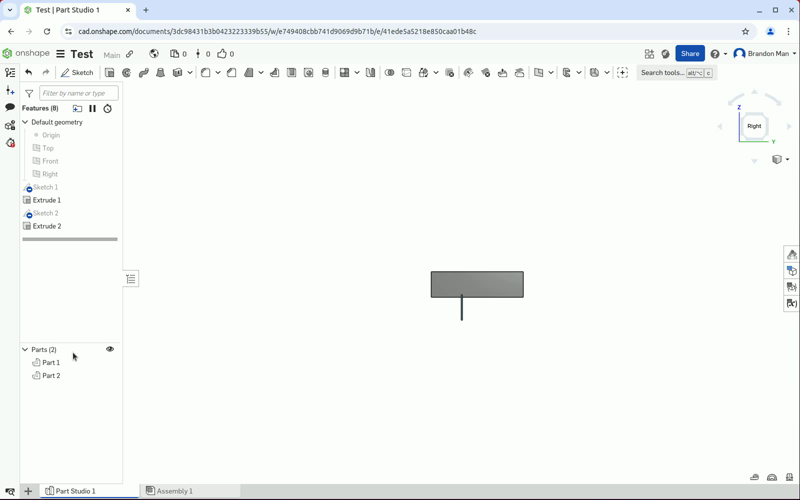
key(shift+p)
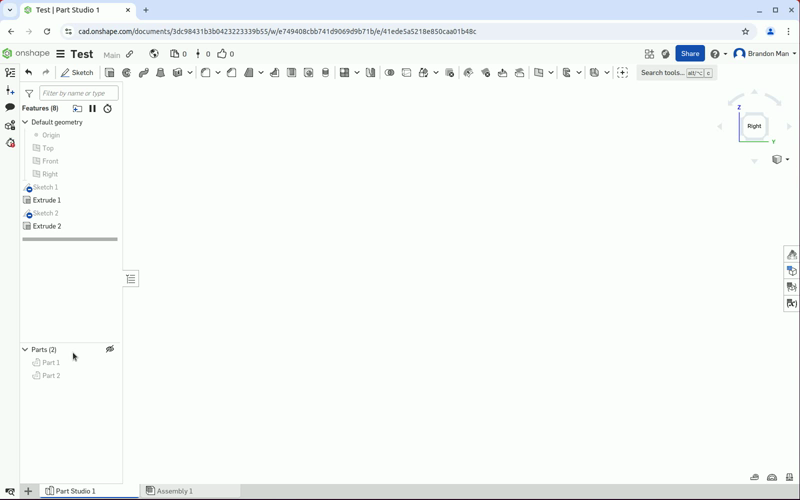
key(space)
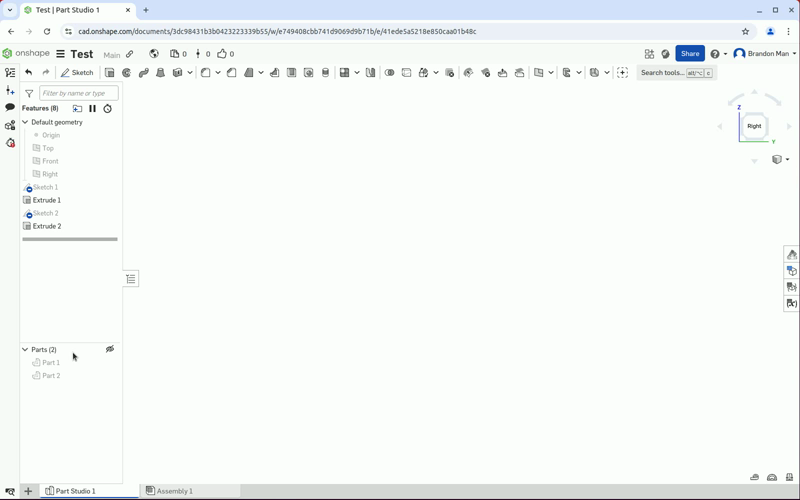
key_down(shift)
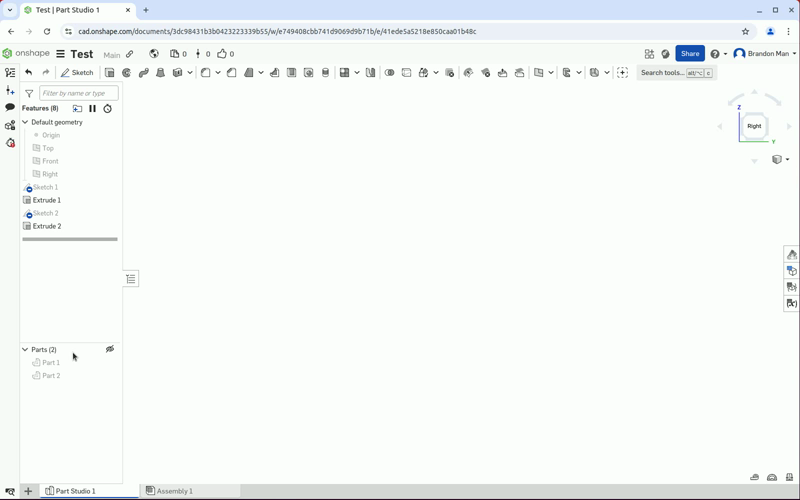
key(right)
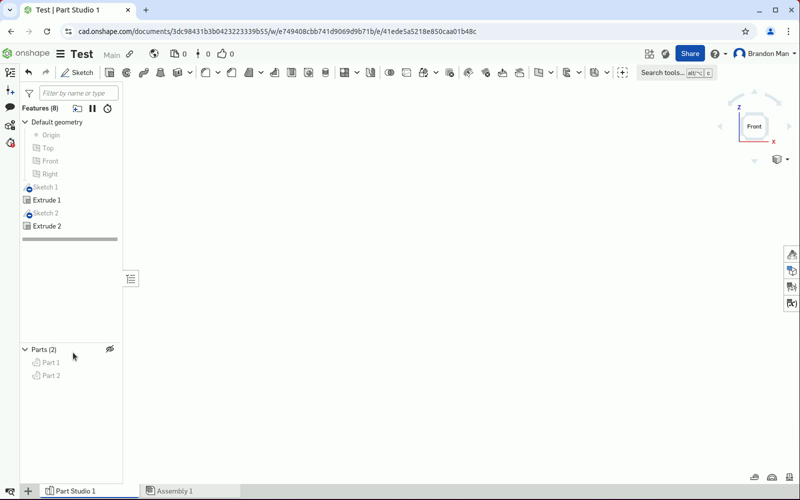
key_up(shift)
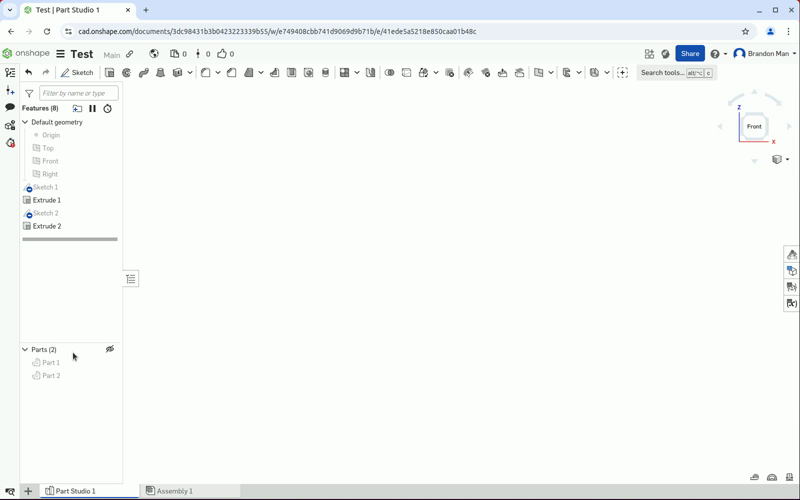
mouse_move(73, 352)
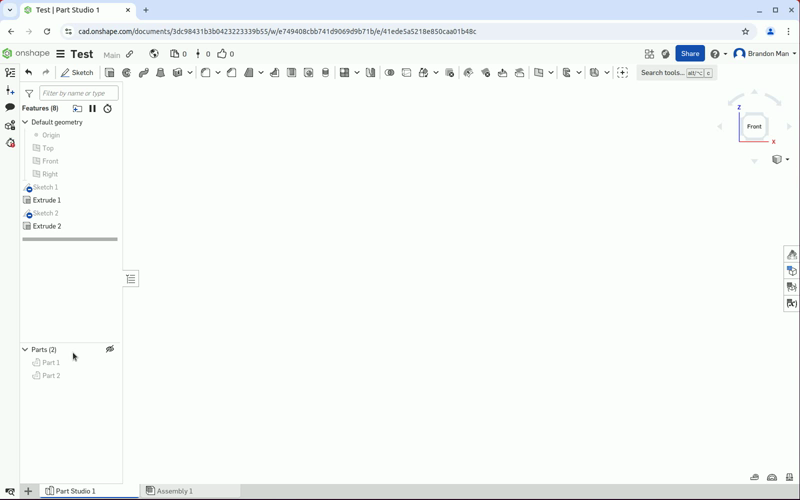
key(shift+y)
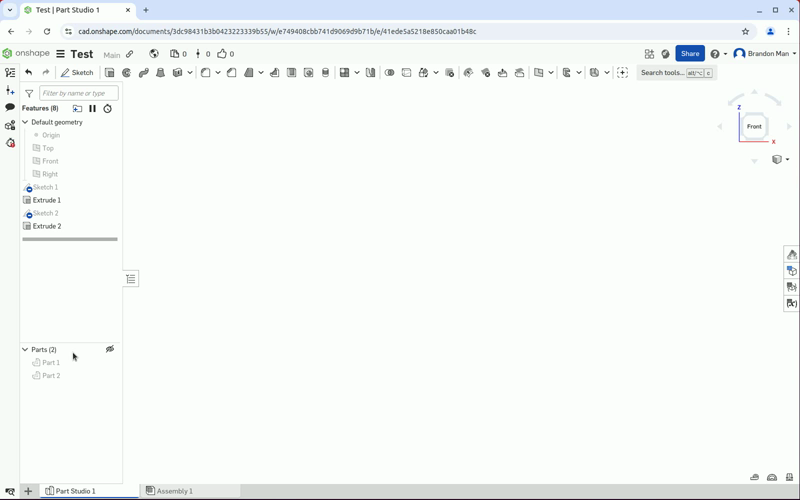
key(shift+s)
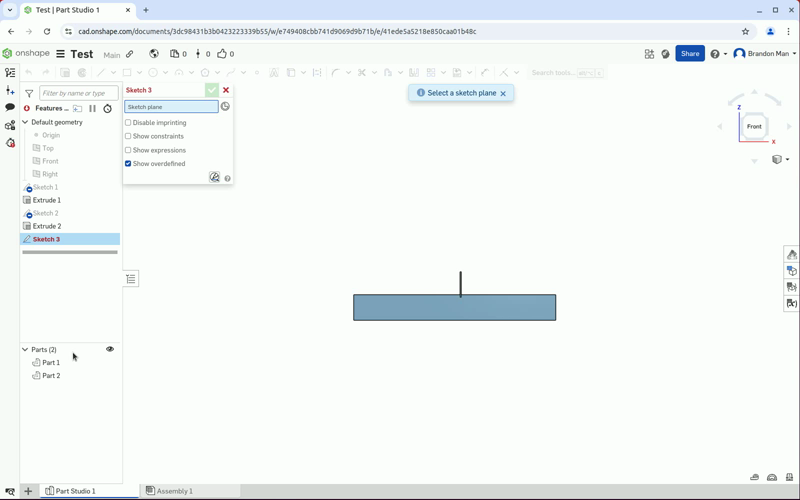
mouse_move(73, 163)
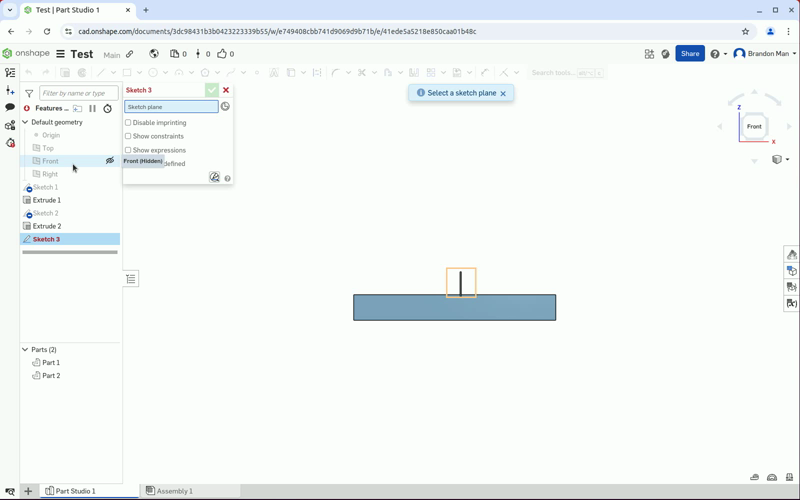
click(73, 163)
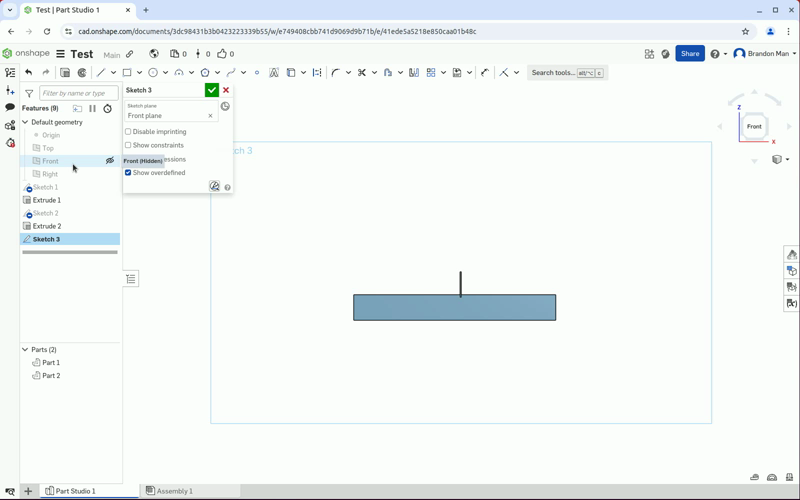
mouse_move(73, 352)
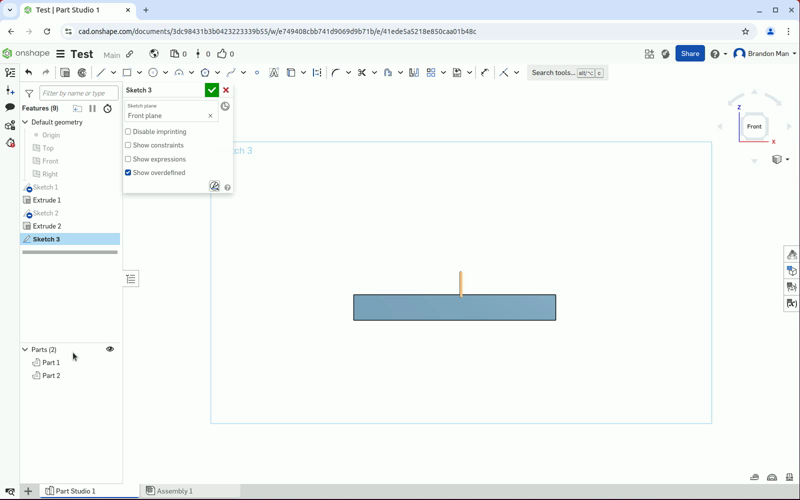
key(y)
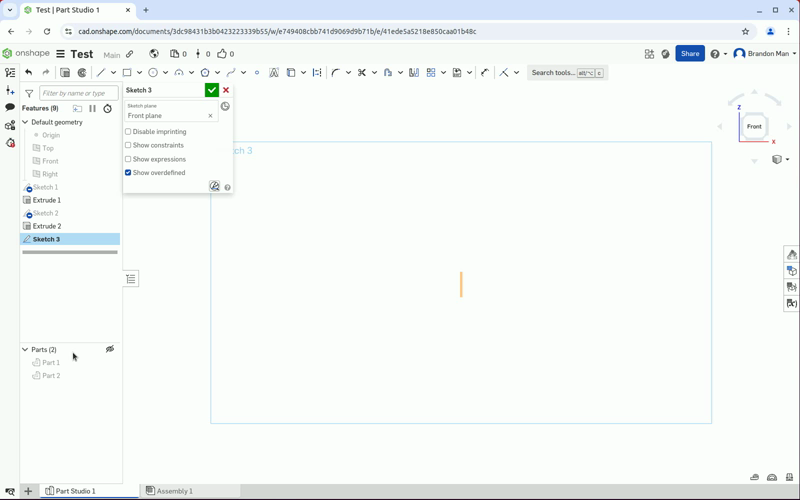
key(l)
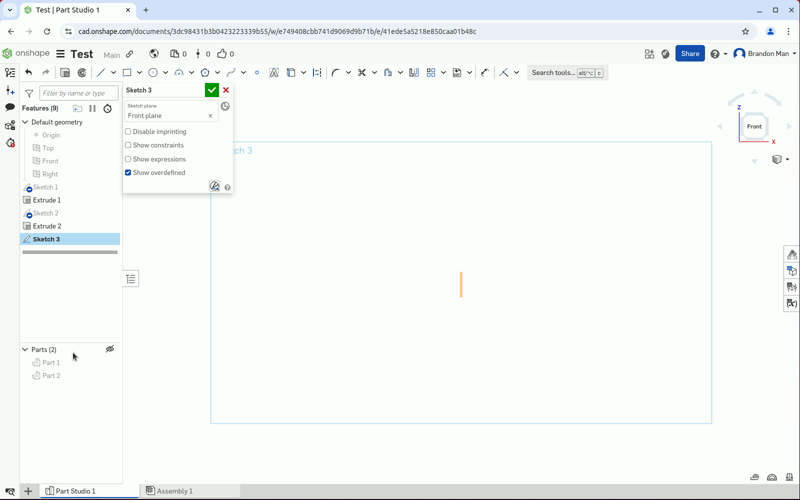
key_down(shift)
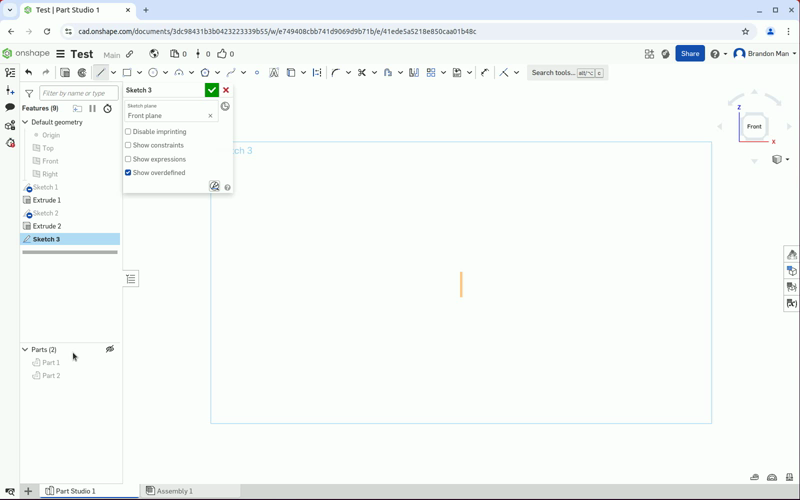
mouse_move(410, 282)
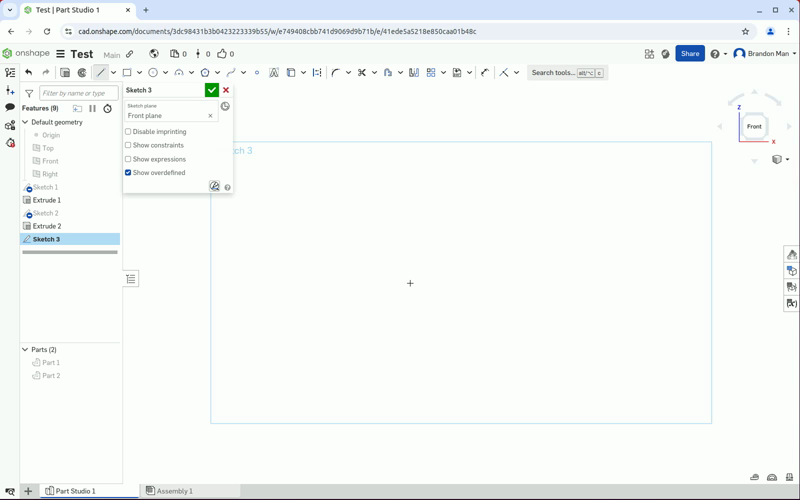
click(410, 282)
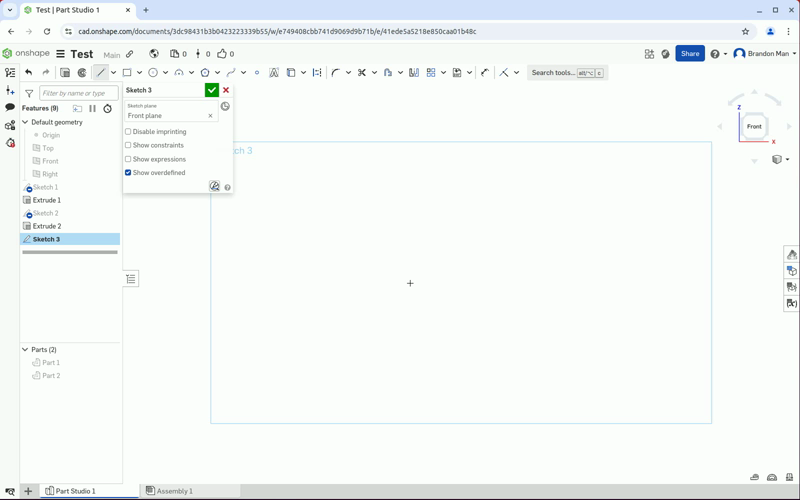
key_up(shift)
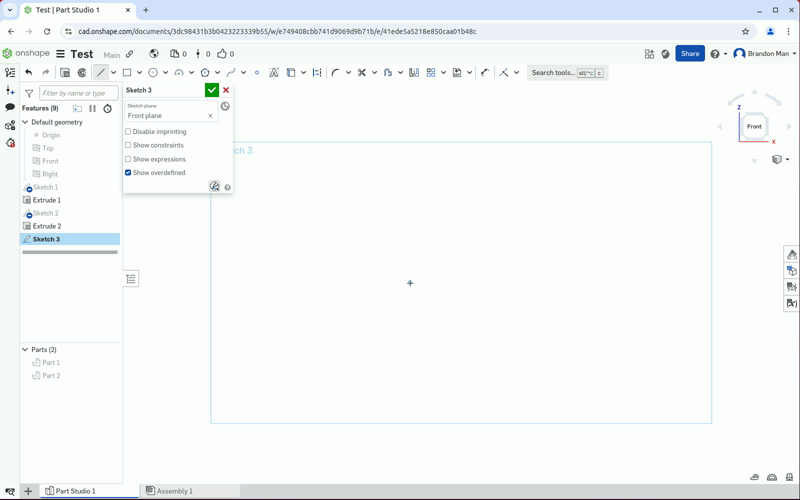
key_down(shift)
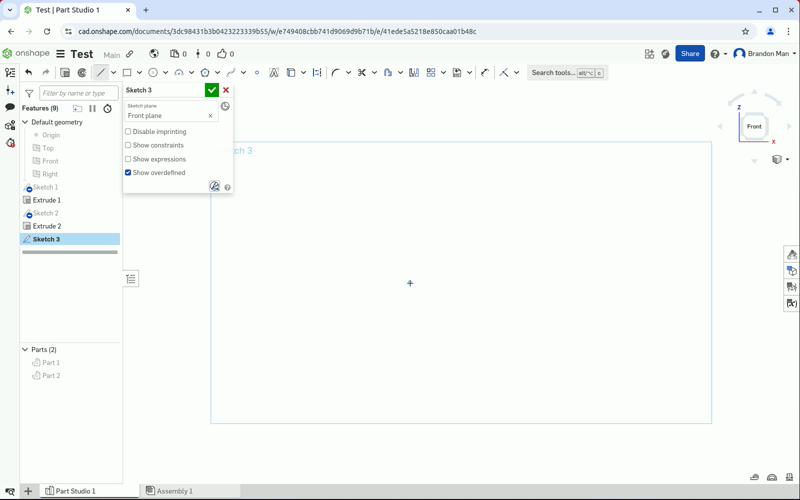
mouse_move(572, 282)
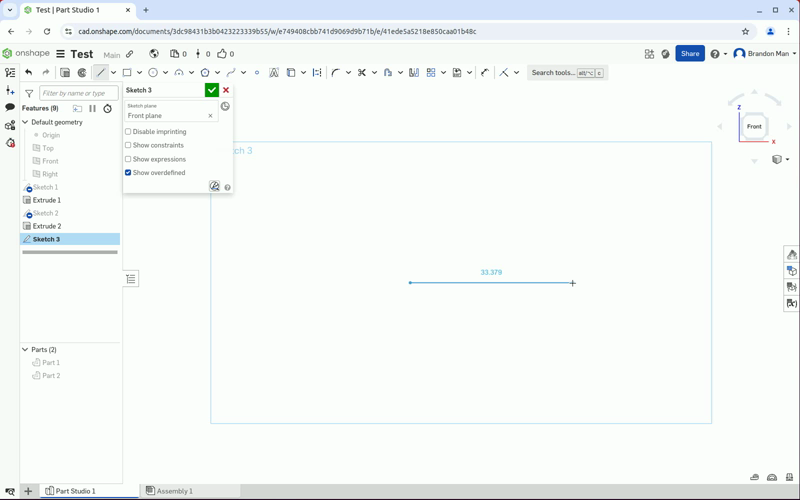
click(572, 282)
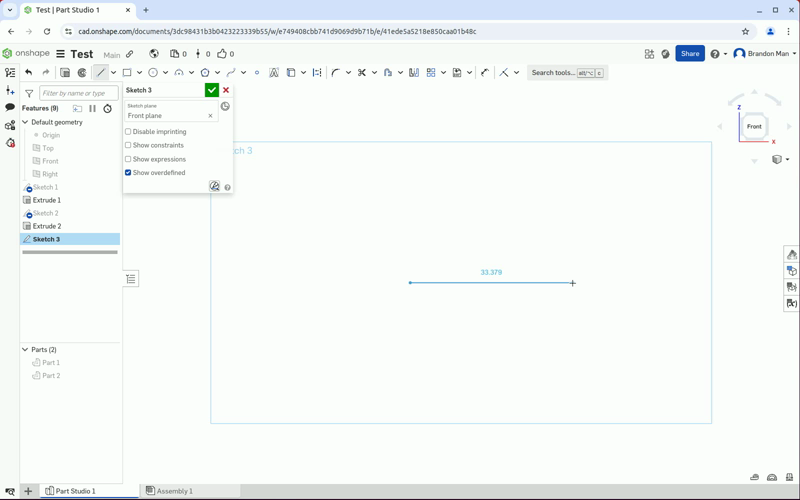
key_up(shift)
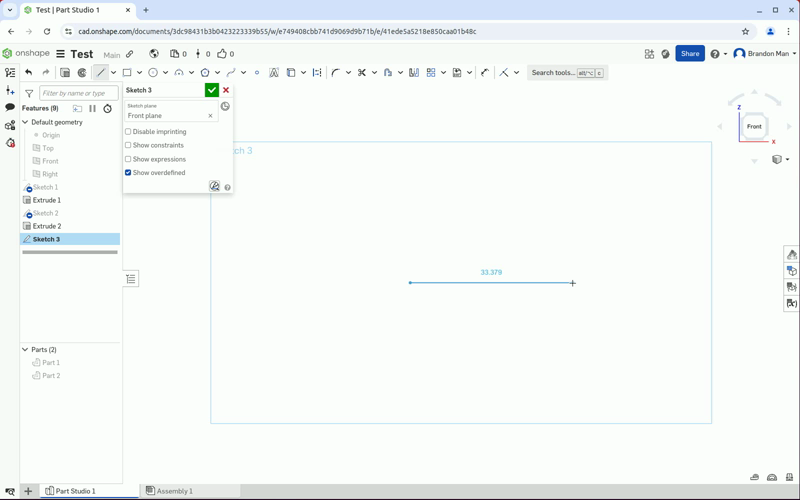
key_down(shift)
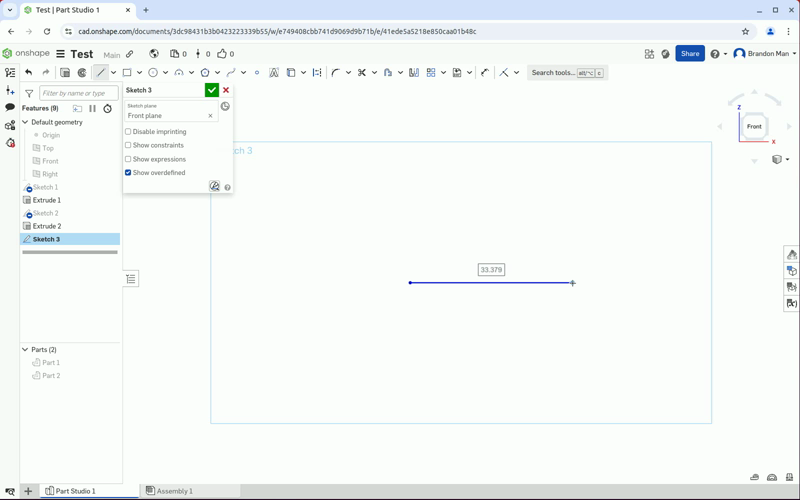
mouse_move(589, 282)
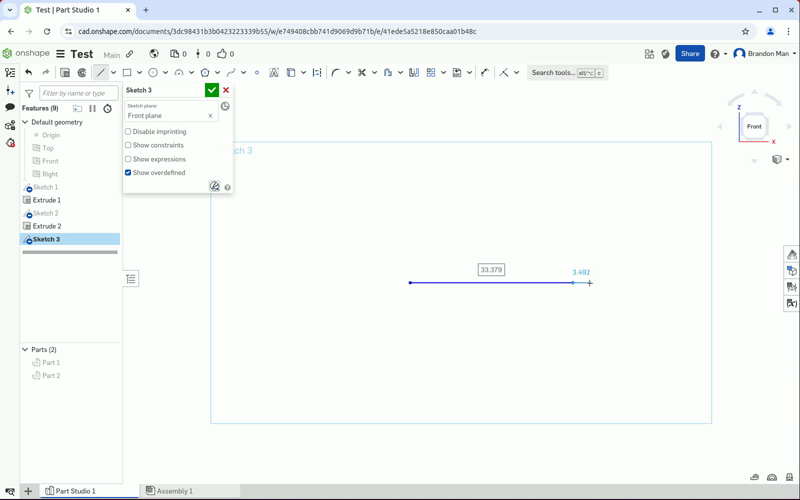
mouse_move(572, 257)
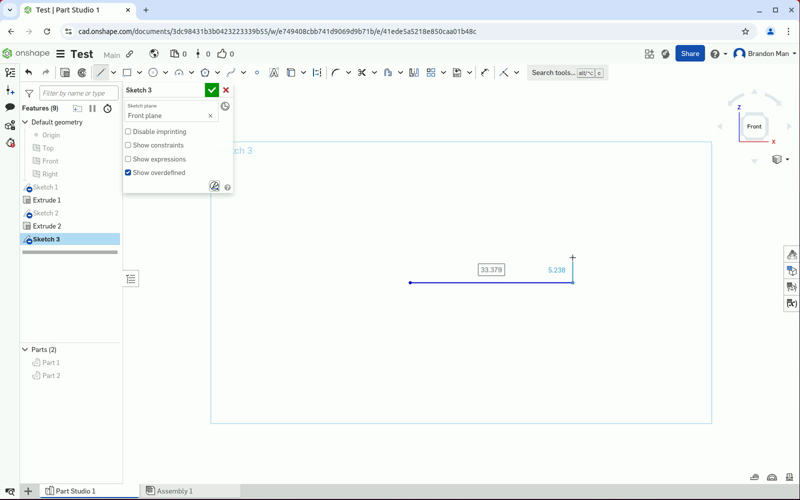
click(572, 257)
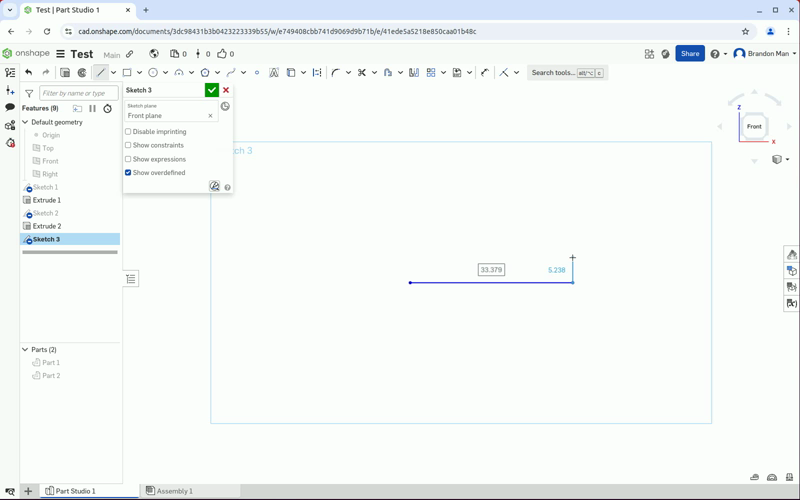
key_up(shift)
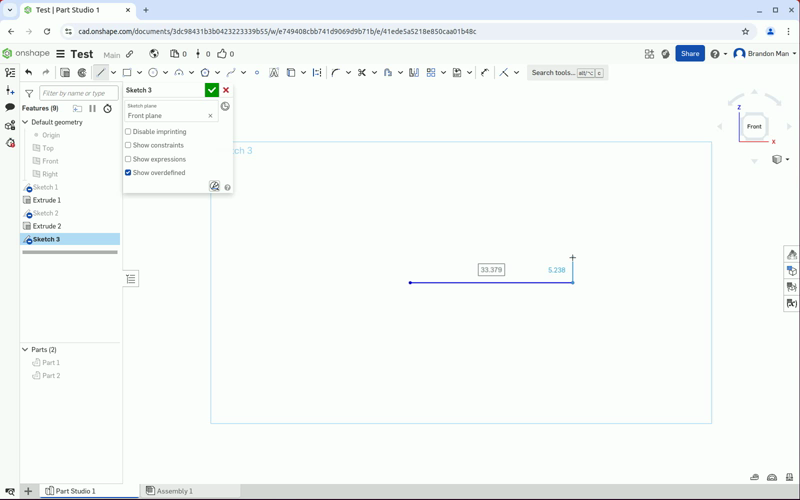
key_down(shift)
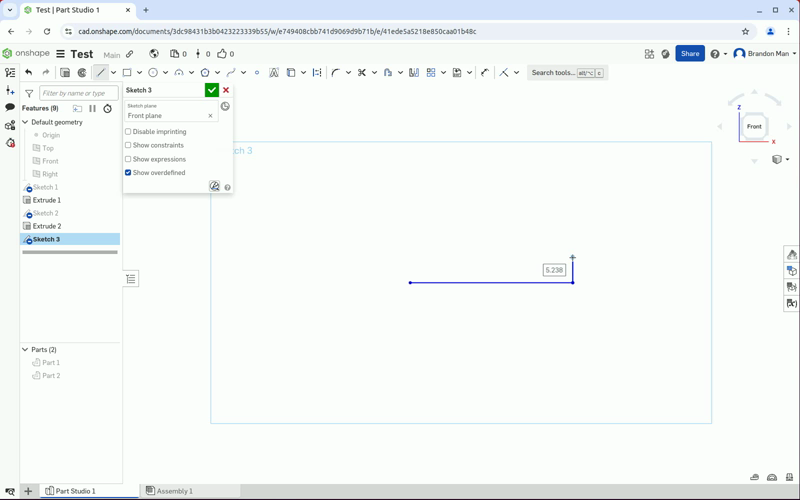
mouse_move(410, 257)
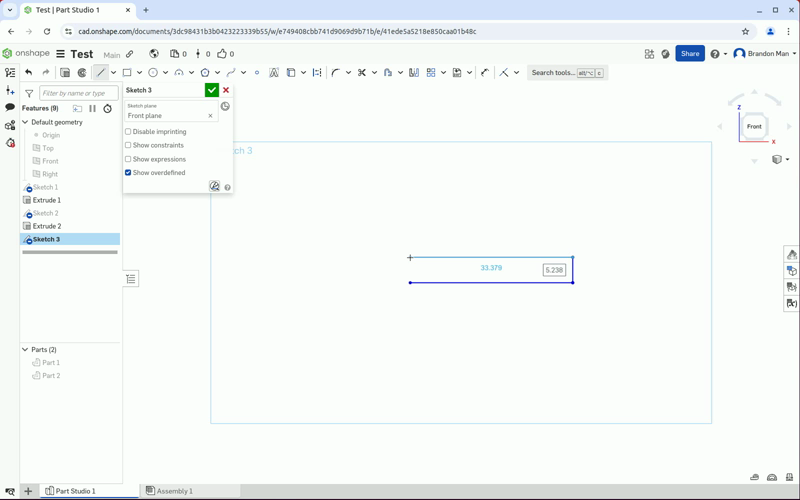
click(410, 257)
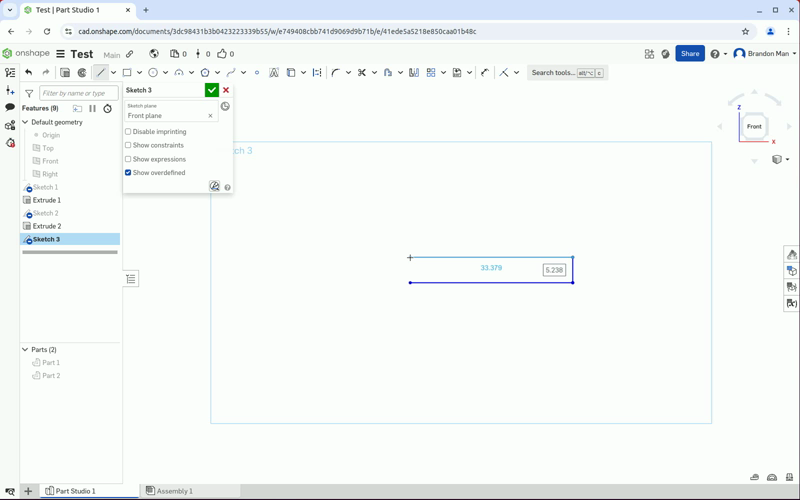
key_up(shift)
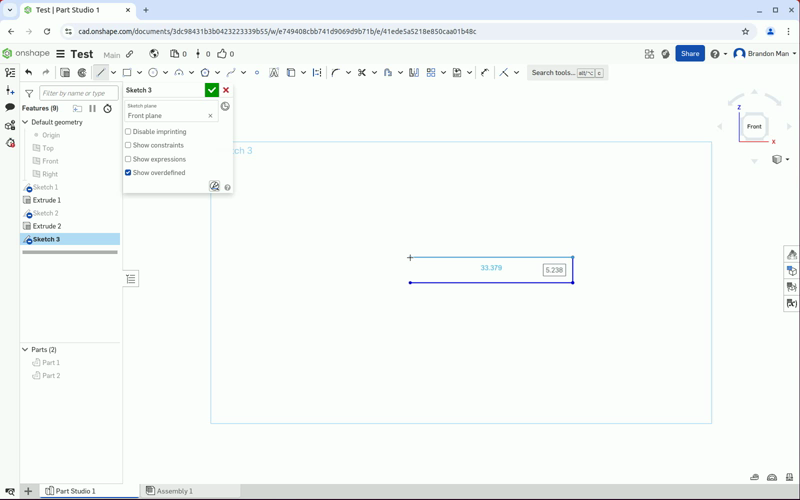
mouse_move(440, 257)
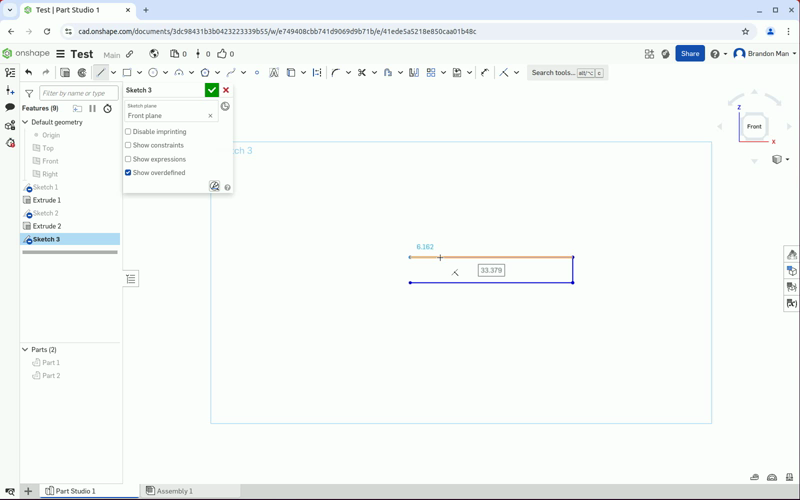
key_down(shift)
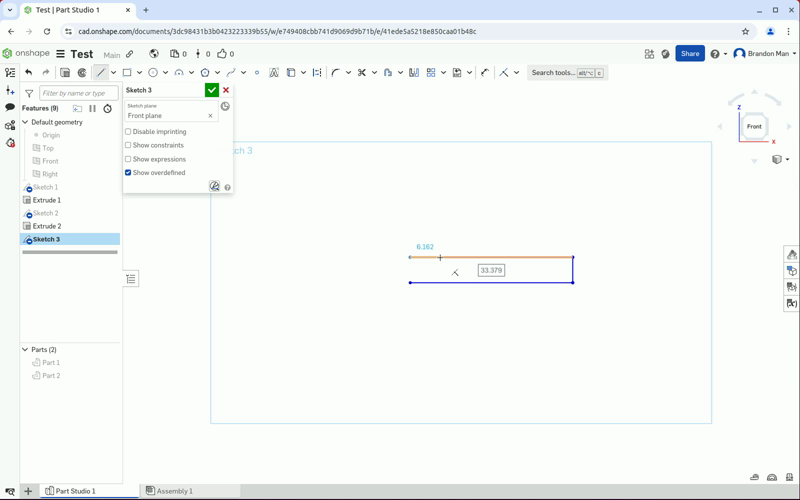
mouse_move(410, 282)
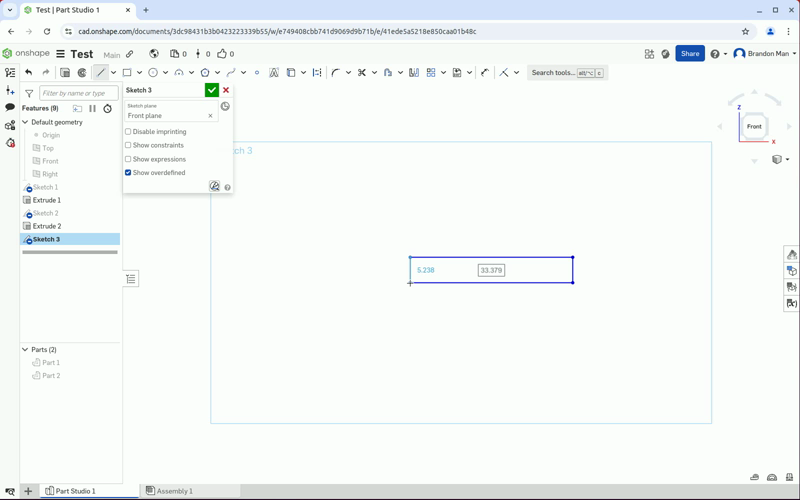
key_up(shift)
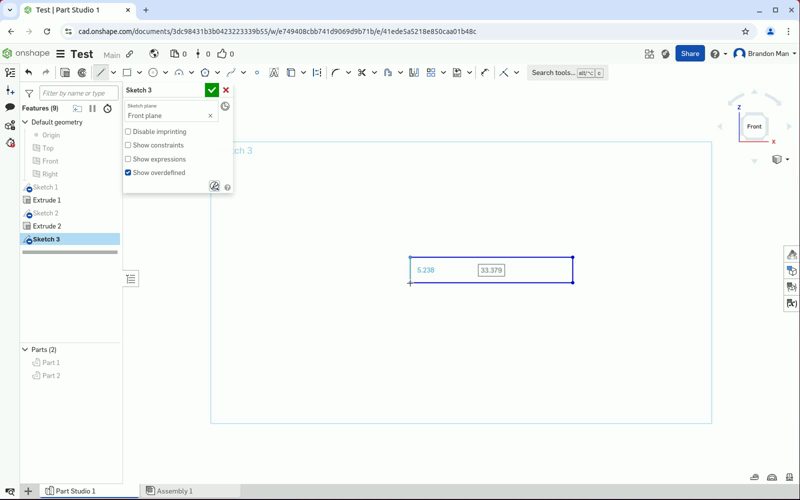
click(410, 282)
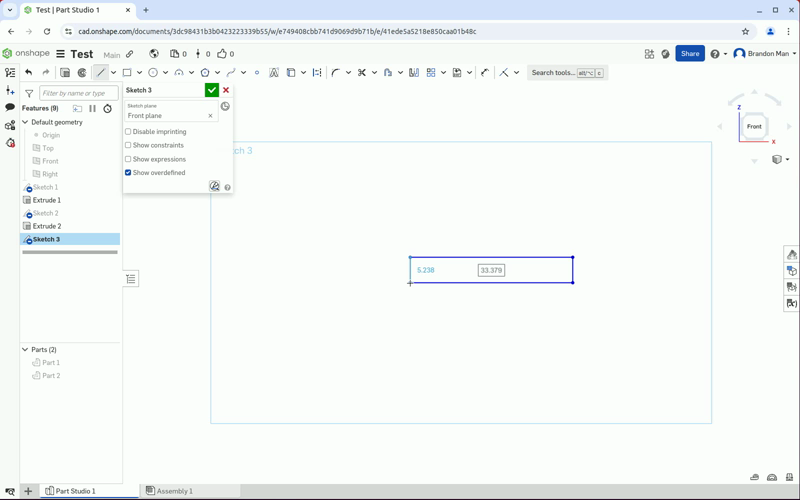
key(esc)
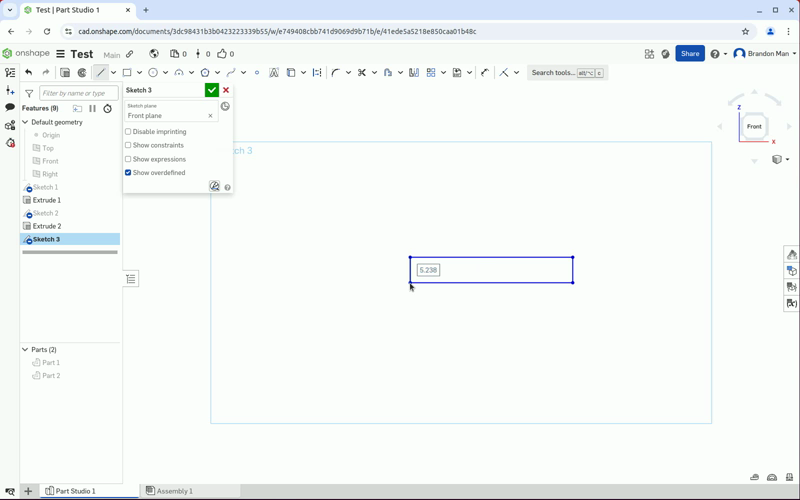
mouse_move(429, 261)
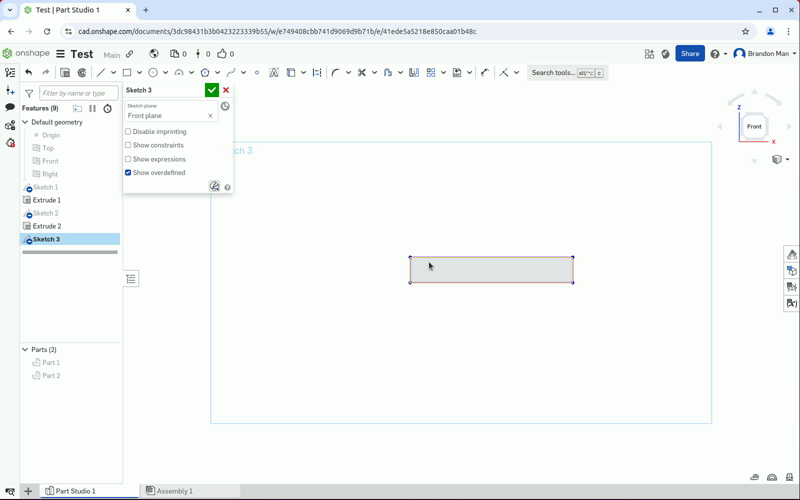
click(429, 261)
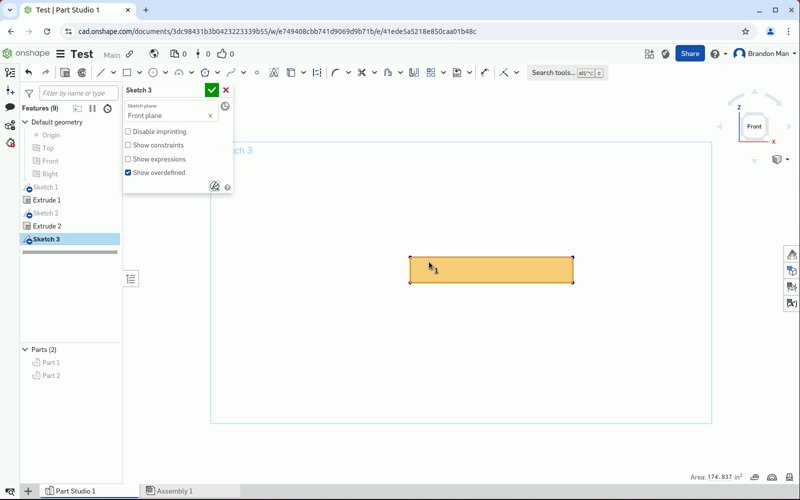
mouse_move(73, 352)
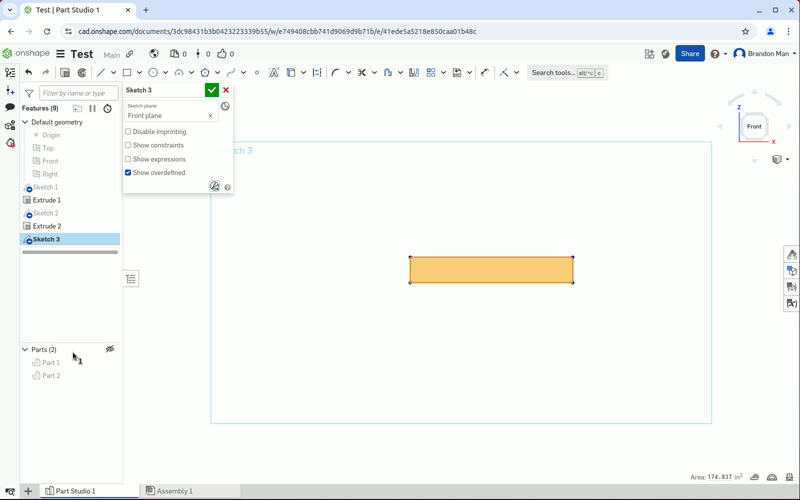
key(shift+y)
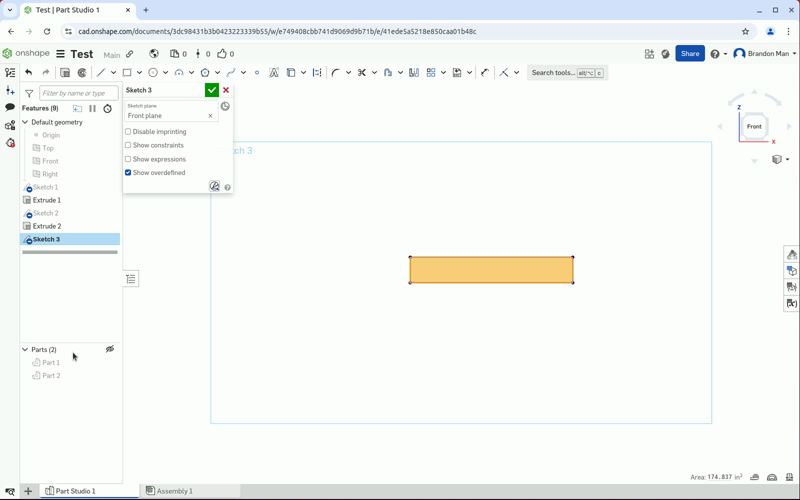
key(shift+e)
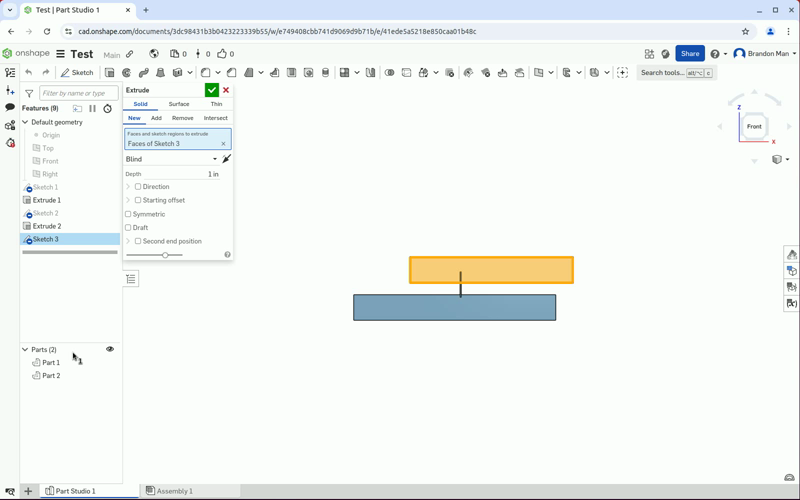
mouse_move(143, 106)
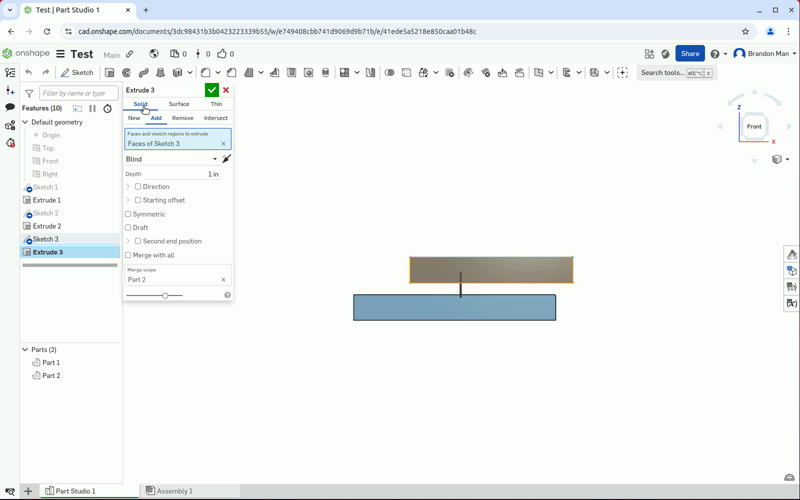
click(143, 106)
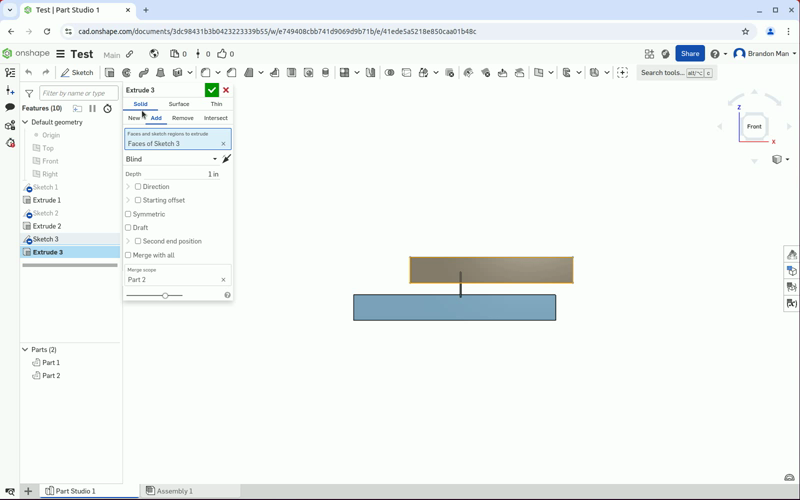
mouse_move(137, 120)
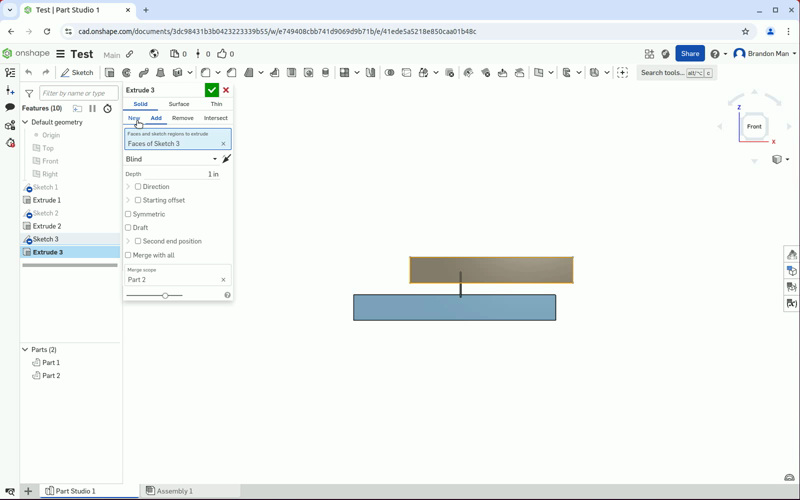
click(137, 120)
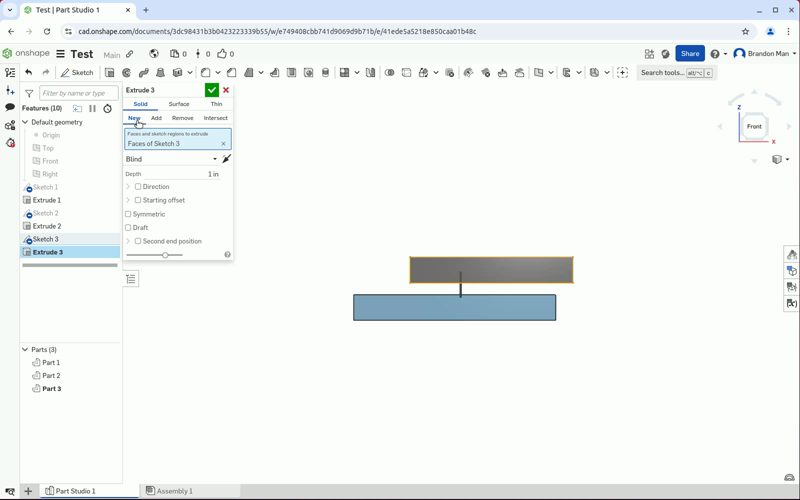
key(tab, 4)
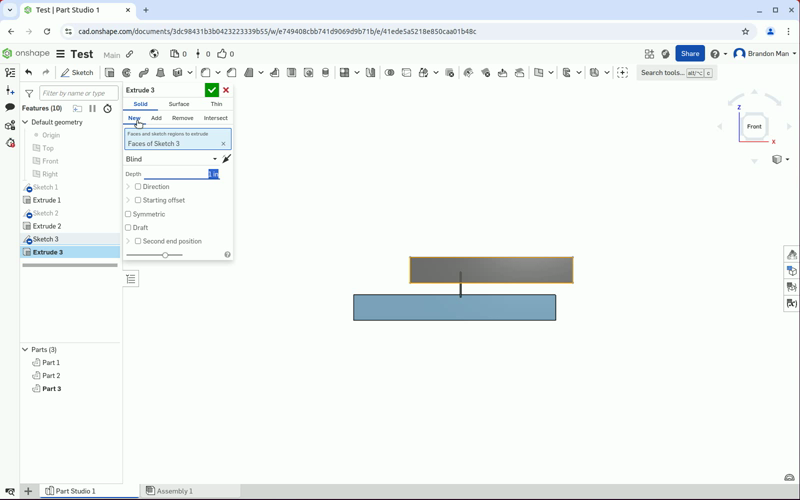
text(-0.241)
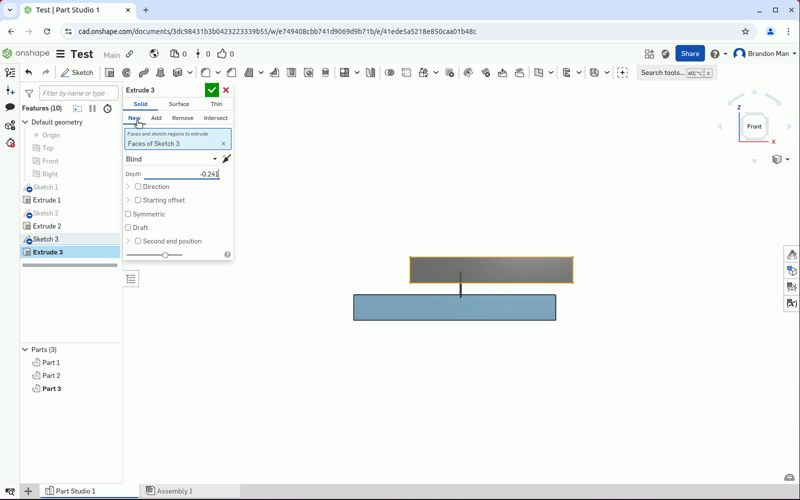
key(enter)
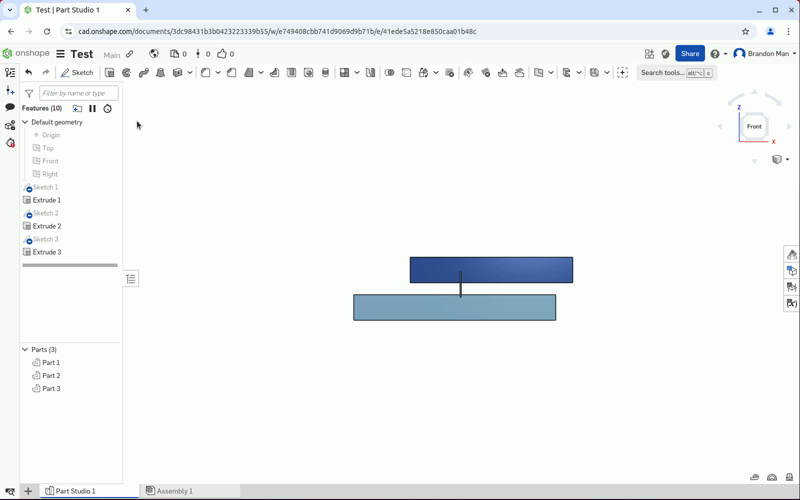
key(shift+h)
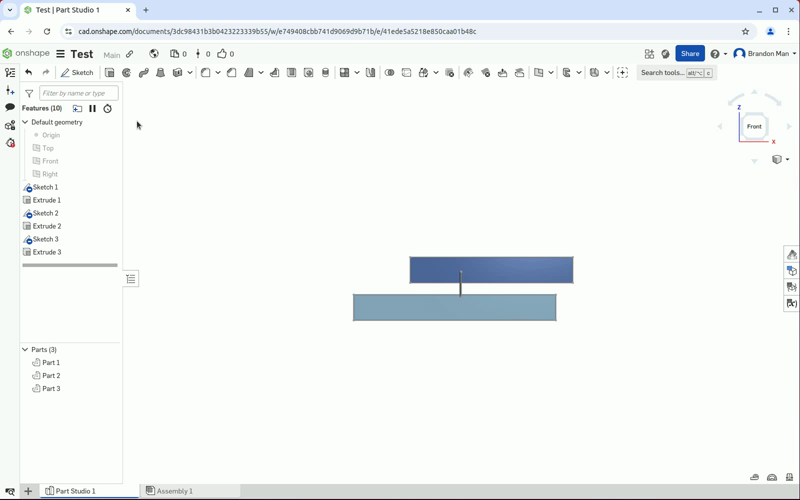
key(shift+h)
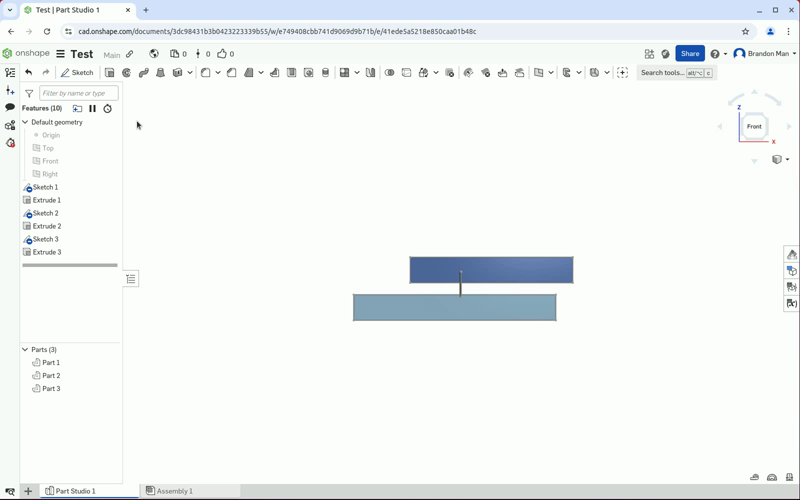
key(shift+7)
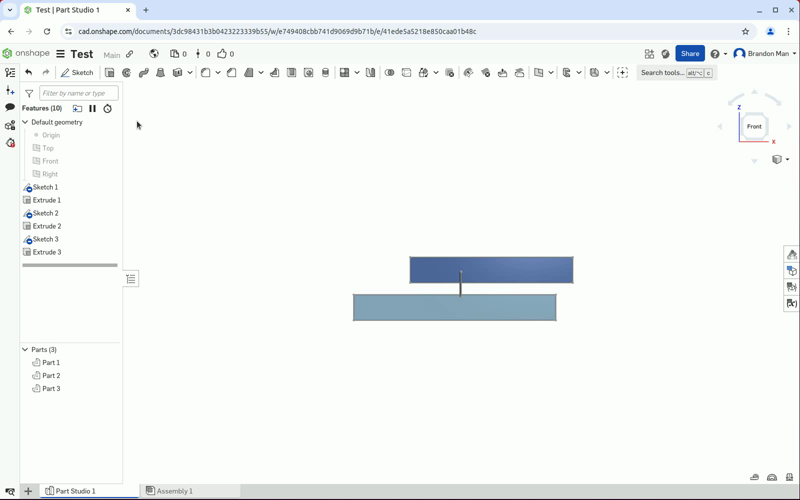
key(left, 2)
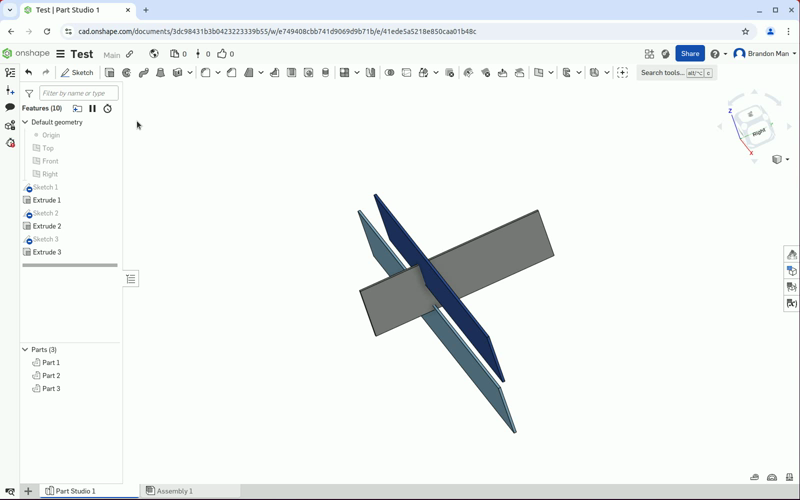
key(down, 2)
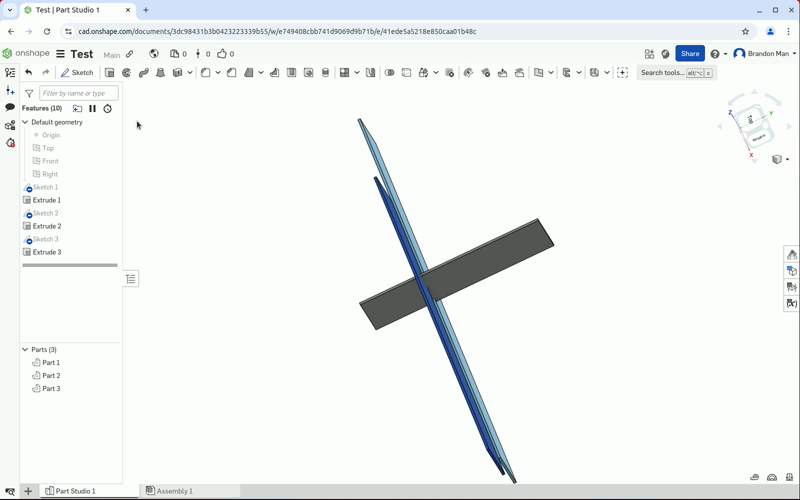
key(up, 2)
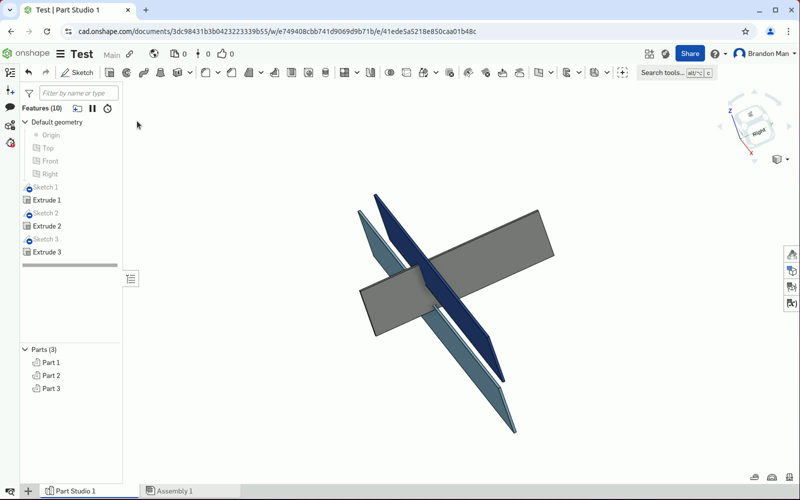
key(right, 2)
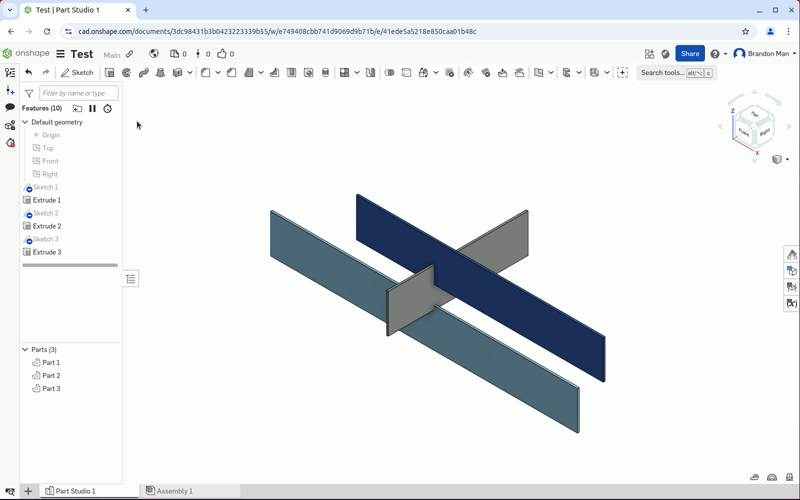
mouse_move(73, 189)
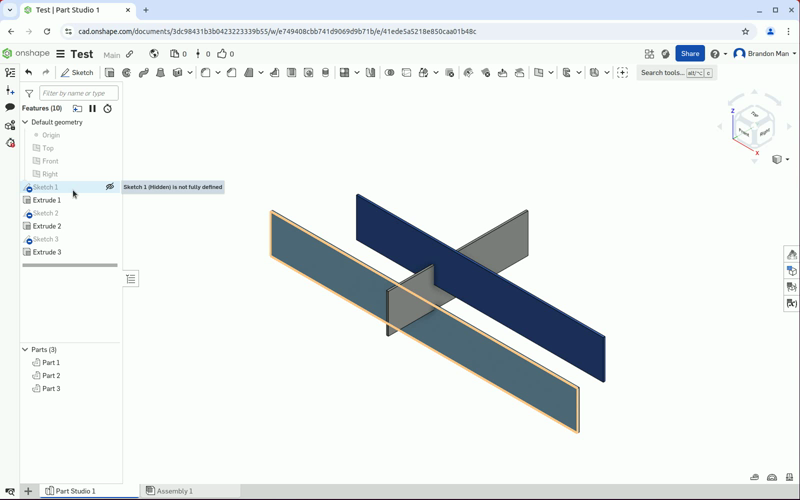
click(73, 189)